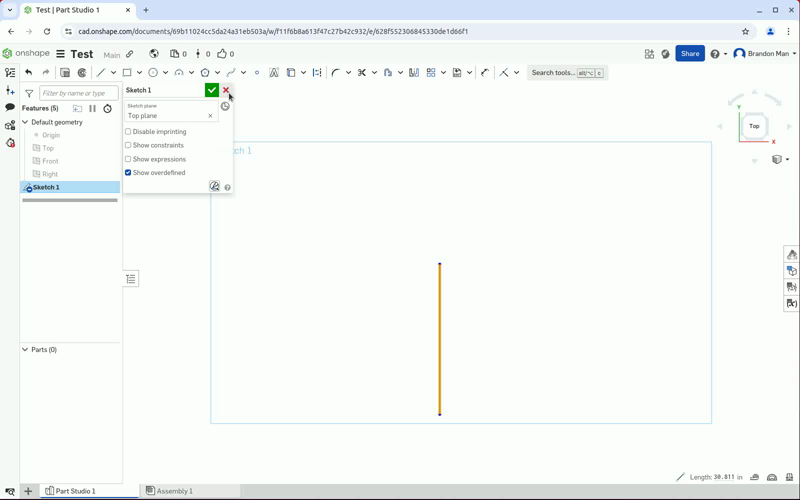
key(shift+h)
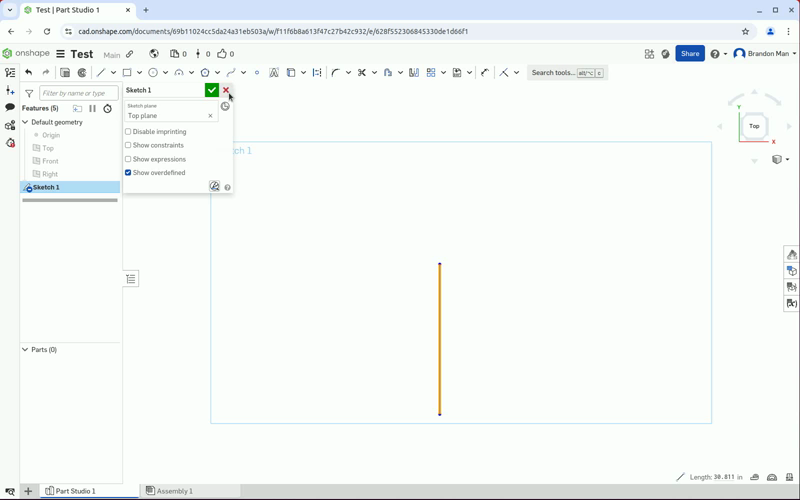
key(shift+s)
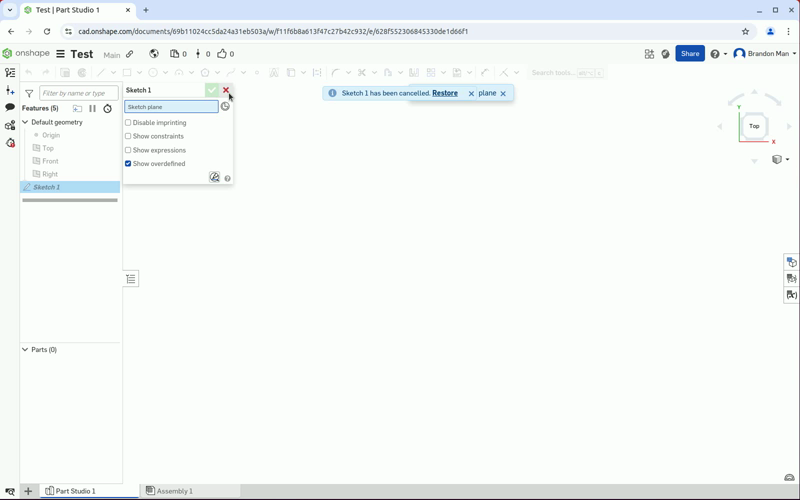
mouse_move(73, 150)
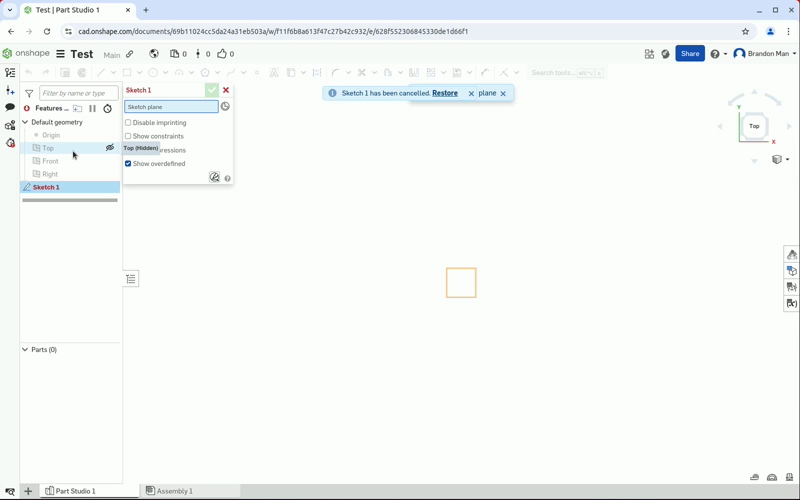
click(73, 150)
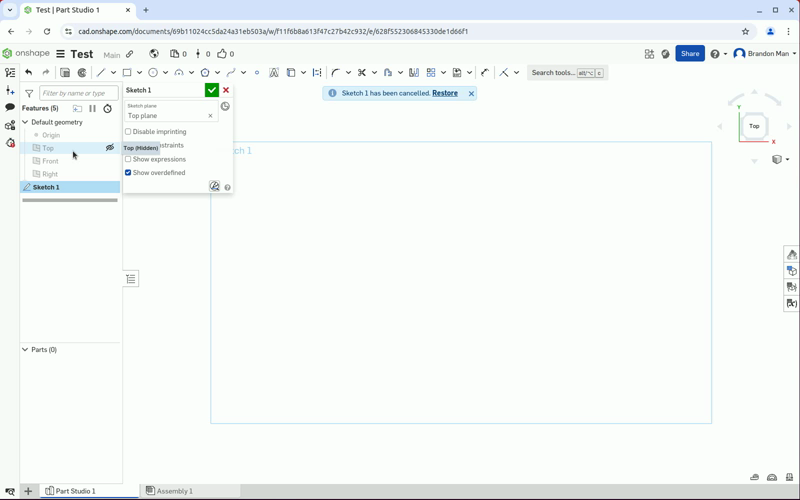
mouse_move(73, 352)
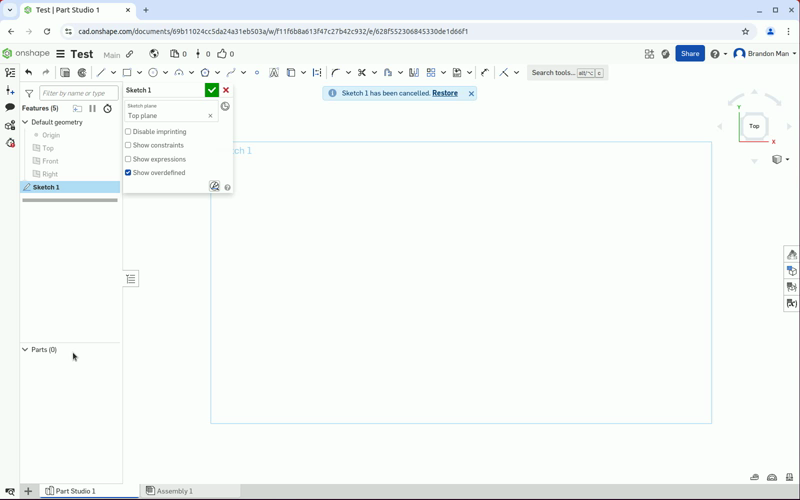
key(y)
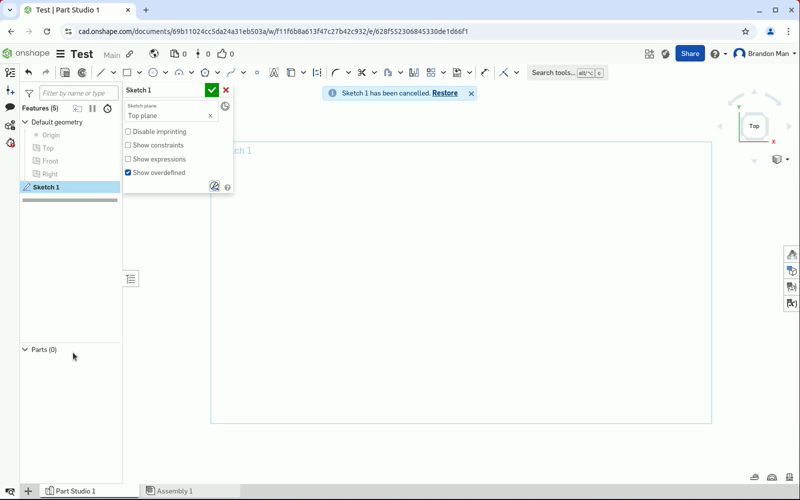
key(c)
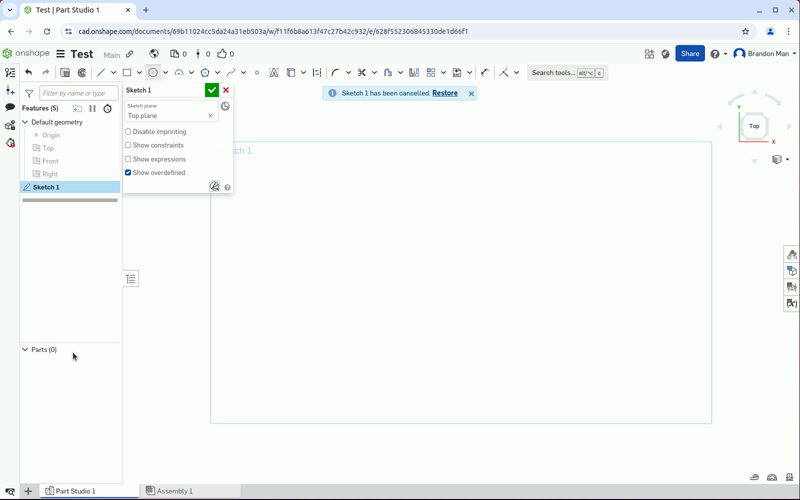
key_down(shift)
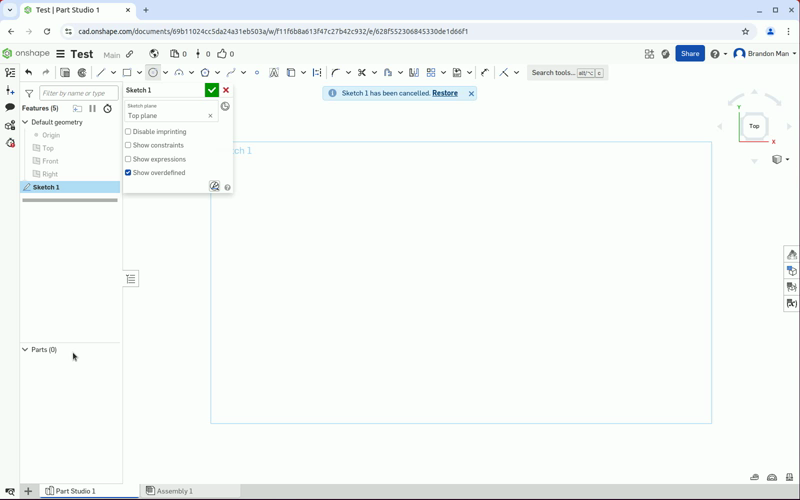
mouse_move(461, 282)
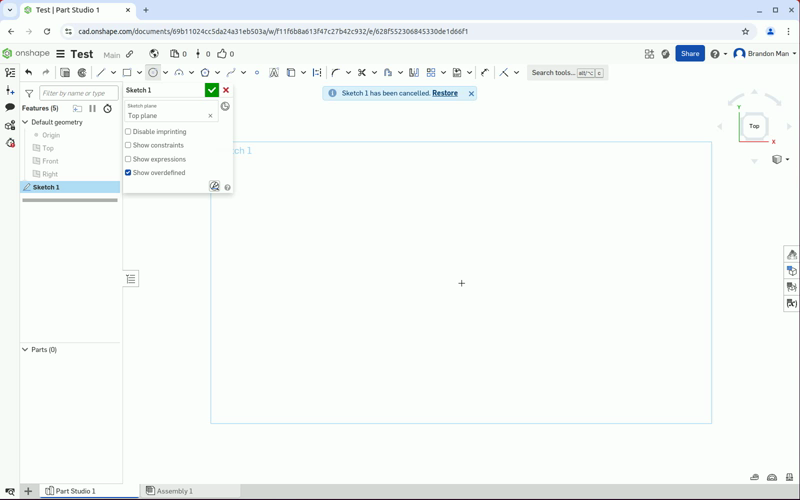
click(461, 282)
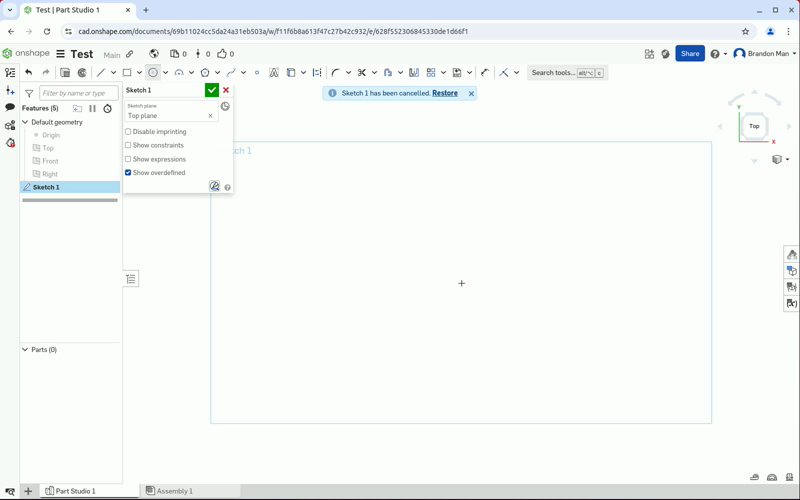
key_up(shift)
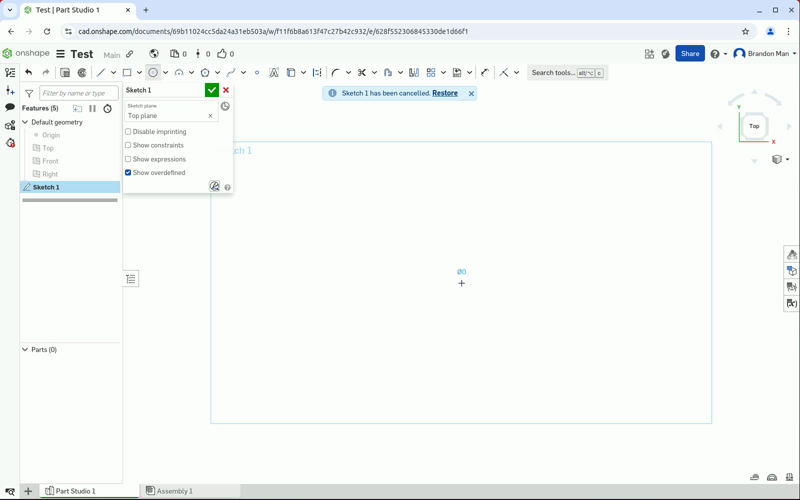
mouse_move(507, 282)
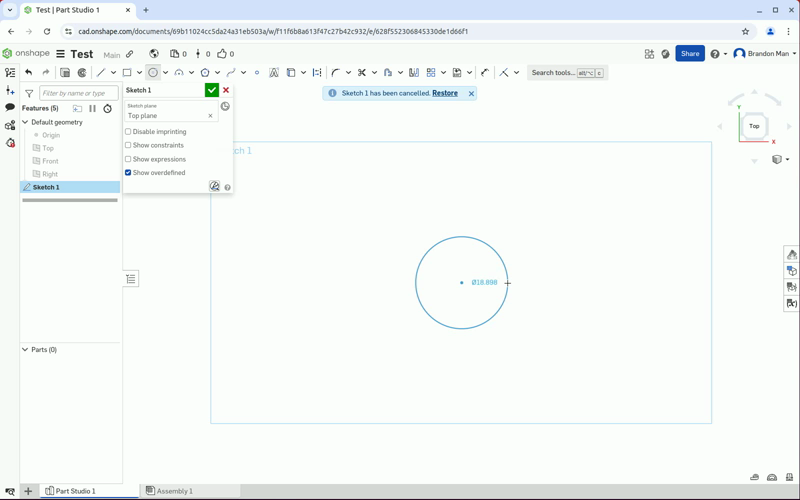
click(507, 282)
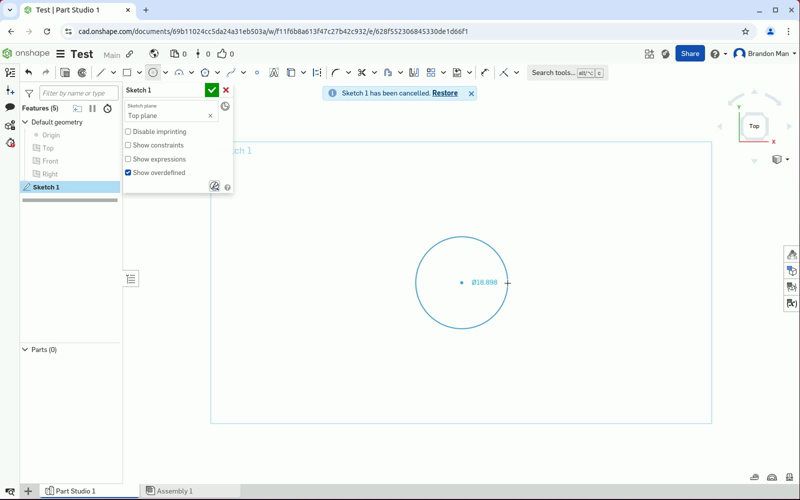
key(esc)
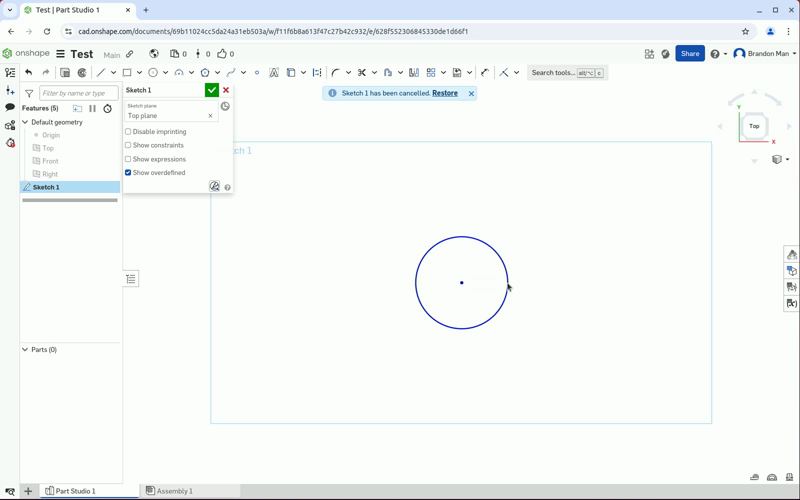
key(c)
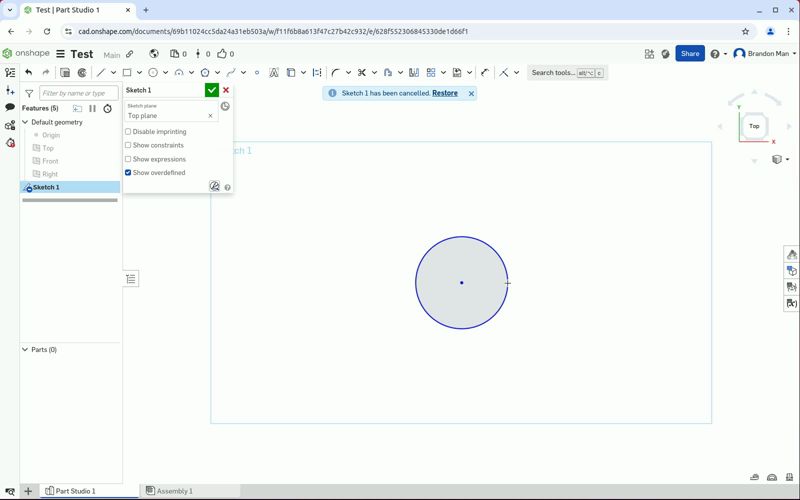
key_down(shift)
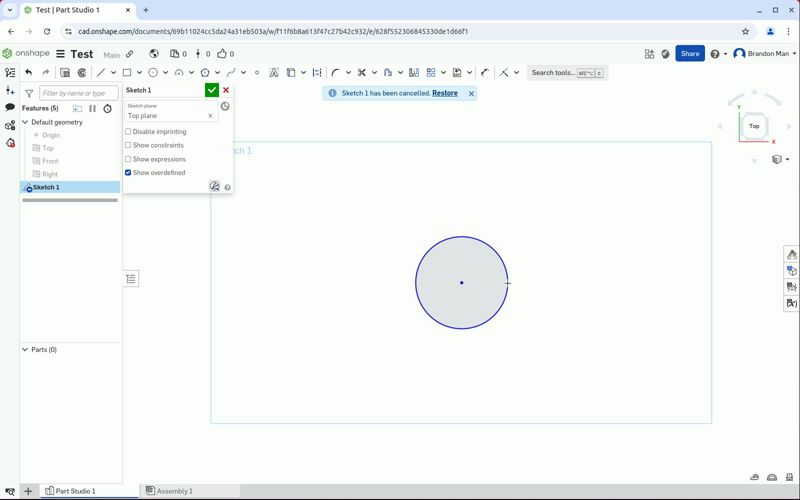
mouse_move(461, 282)
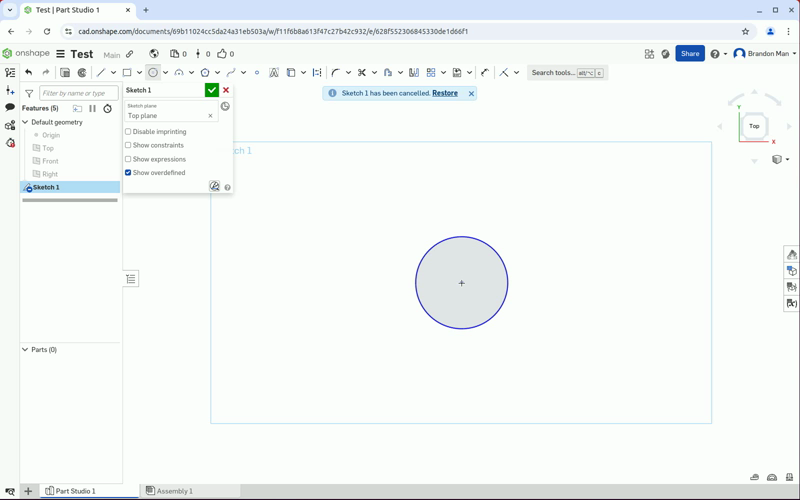
click(461, 282)
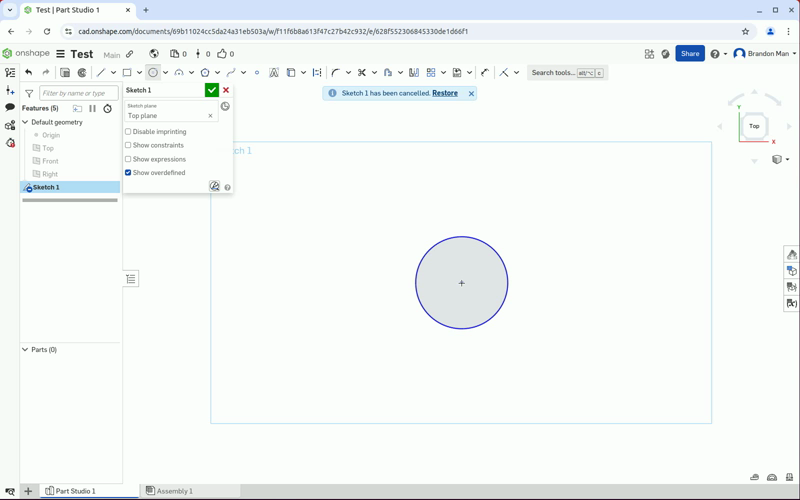
key_up(shift)
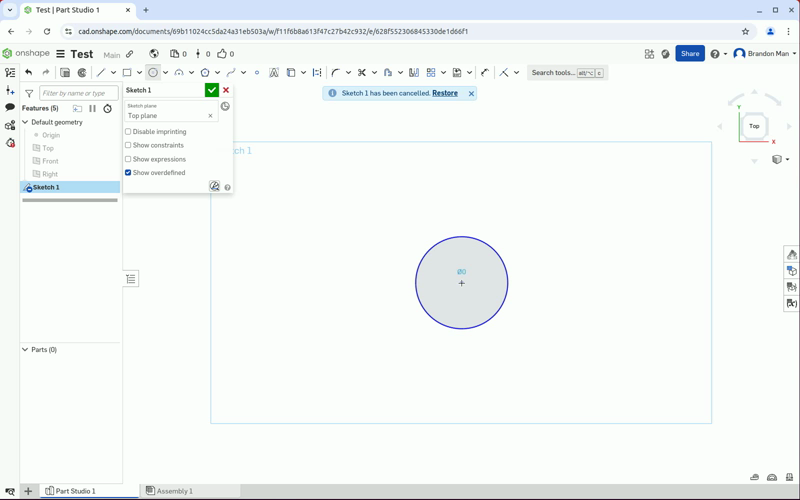
mouse_move(483, 282)
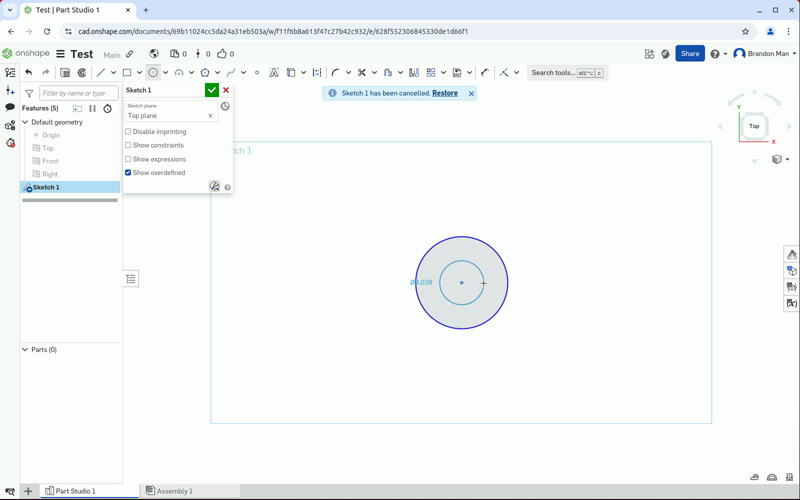
click(483, 282)
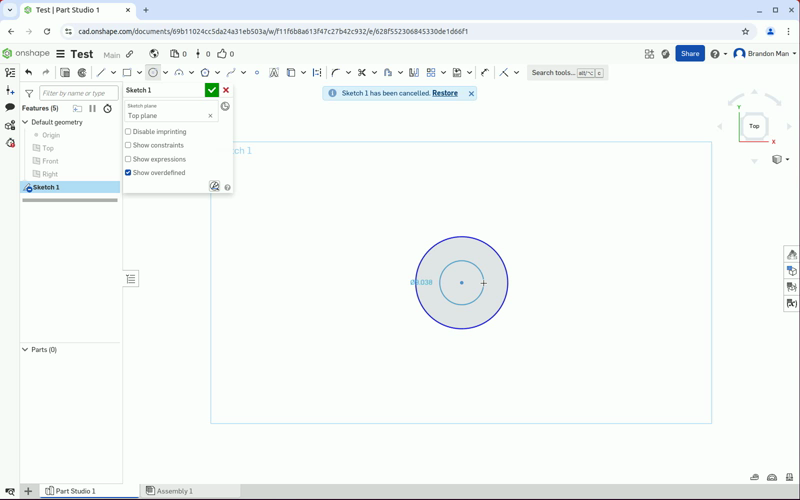
key(esc)
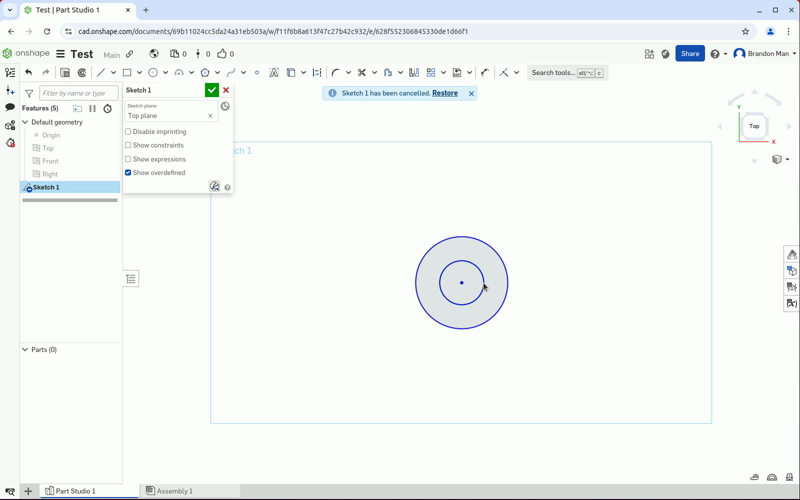
mouse_move(434, 267)
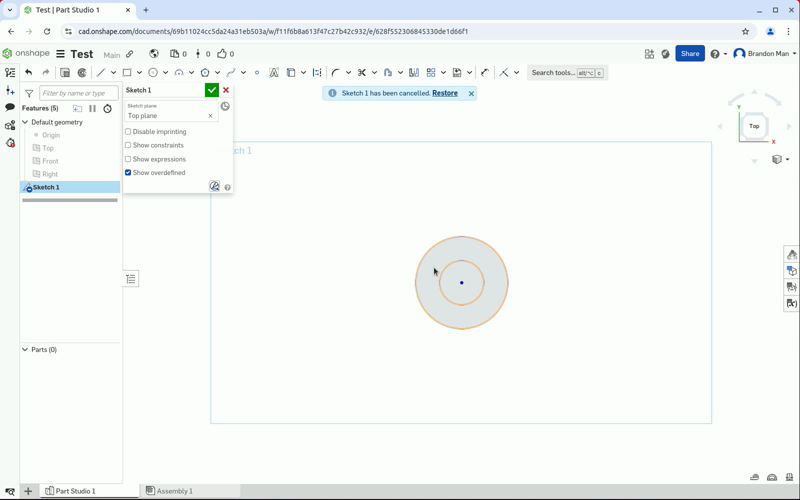
click(434, 267)
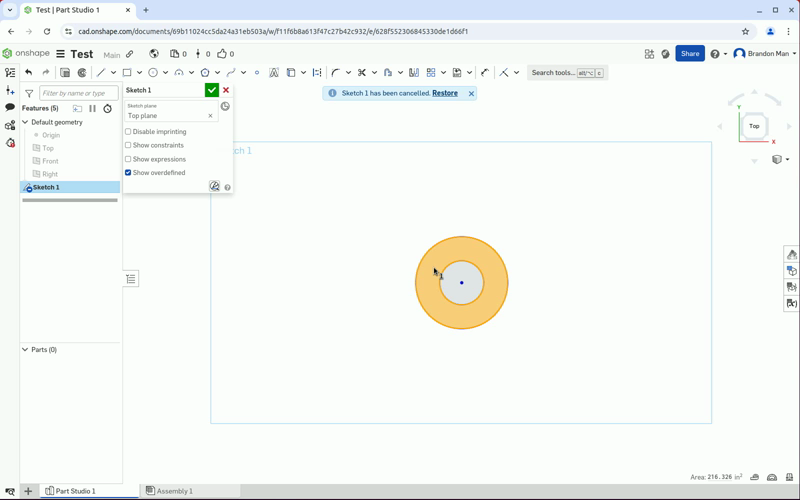
mouse_move(73, 352)
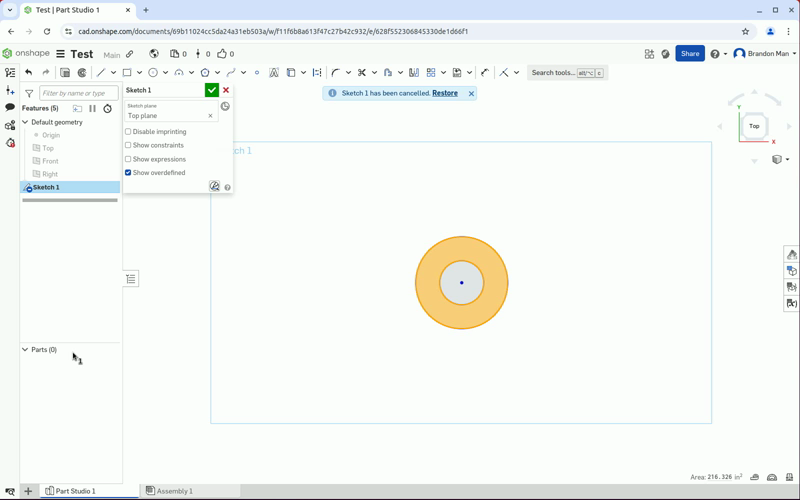
key(shift+y)
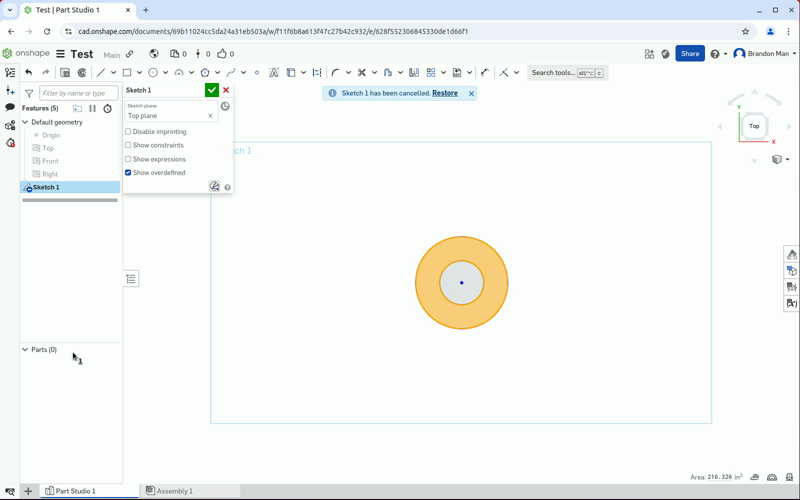
key(shift+e)
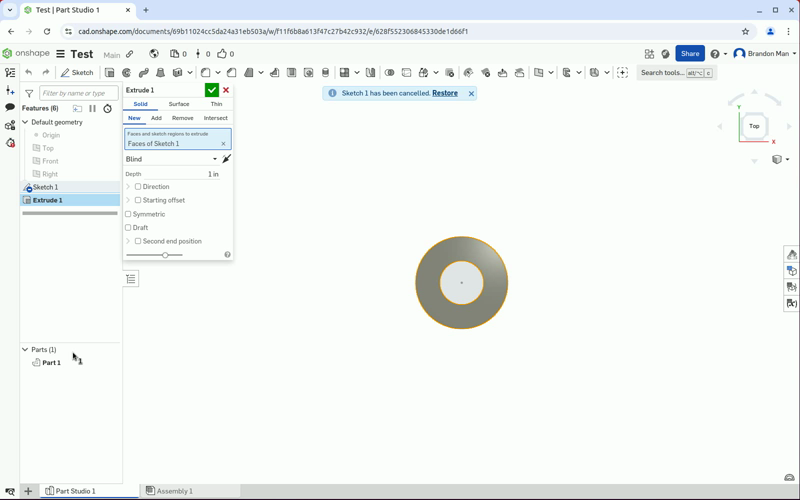
mouse_move(143, 106)
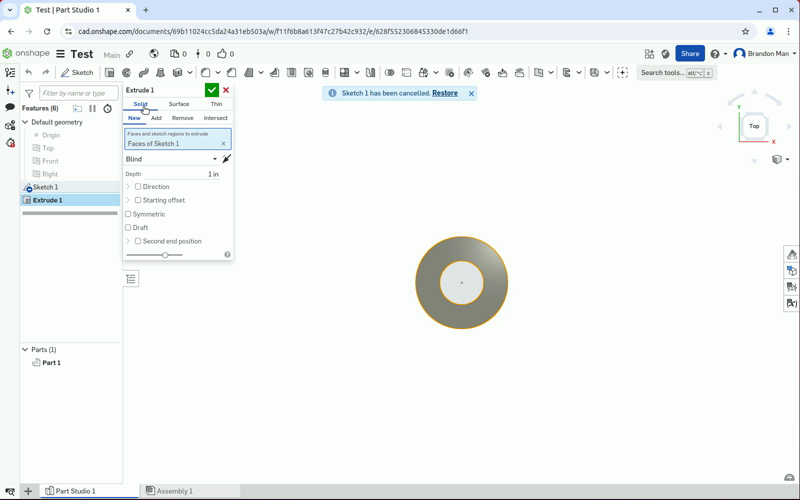
click(143, 106)
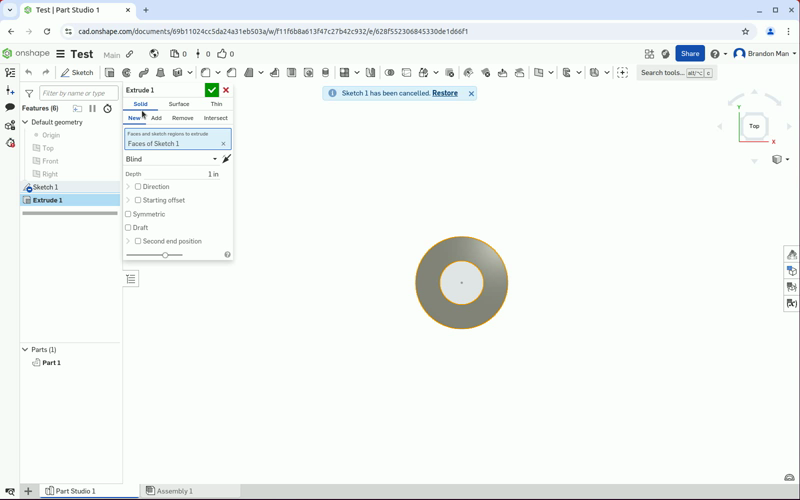
mouse_move(137, 120)
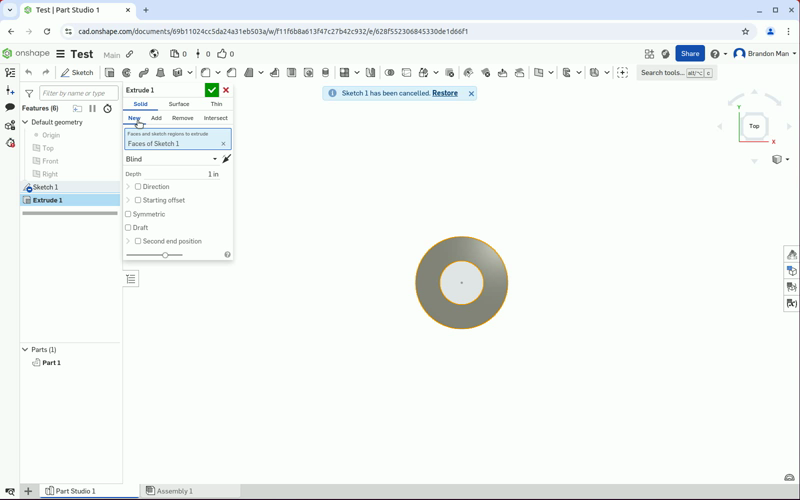
click(137, 120)
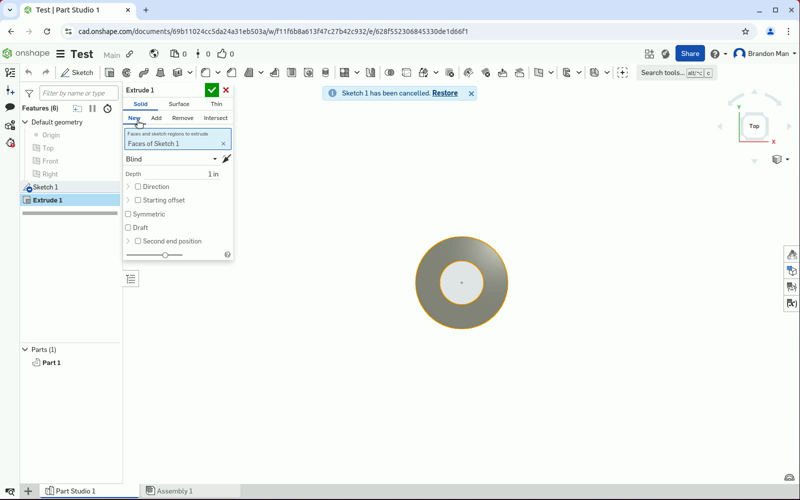
key(tab, 4)
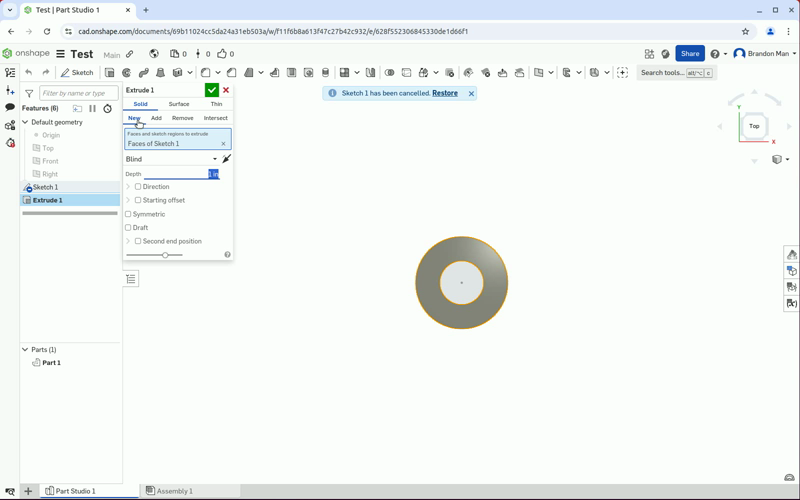
text(23.108)
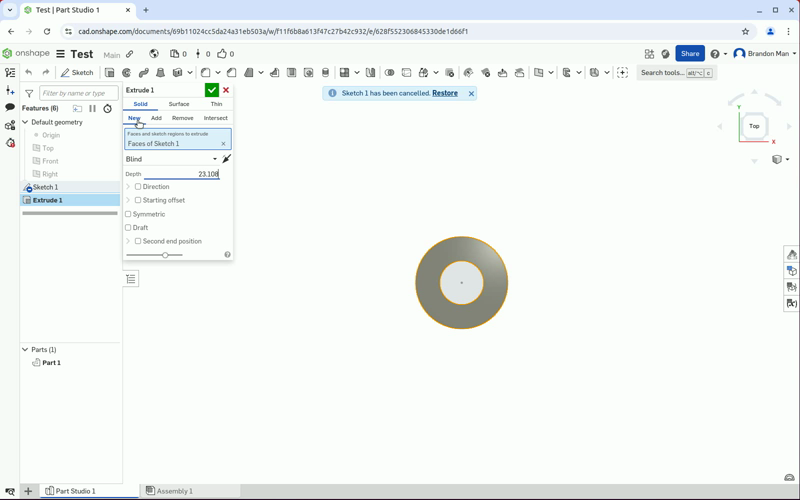
key(enter)
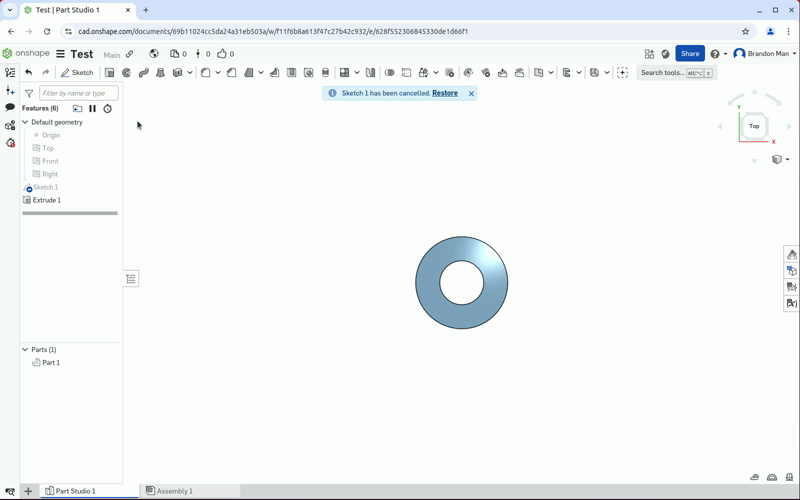
key(shift+h)
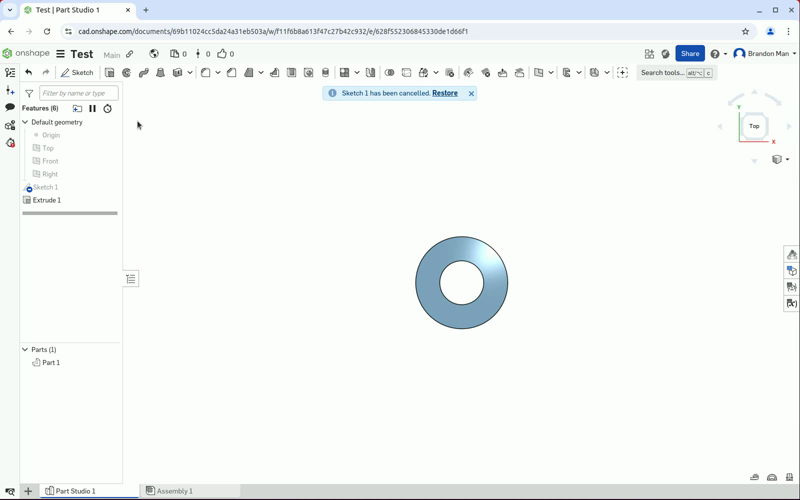
key(shift+h)
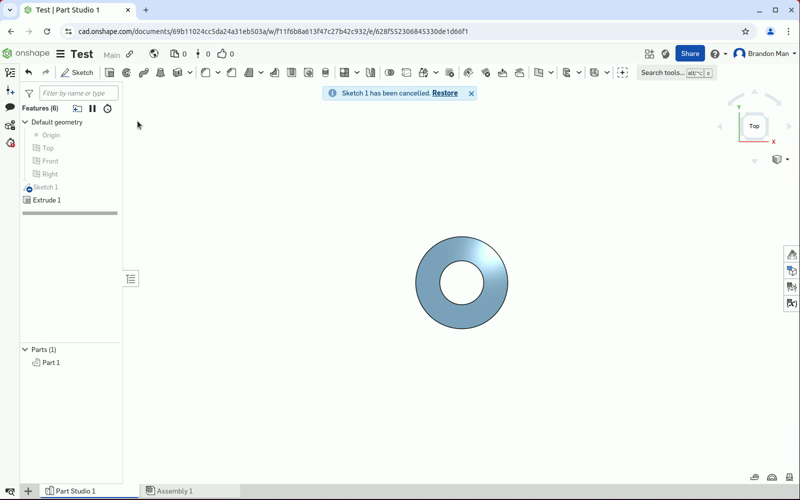
mouse_move(73, 189)
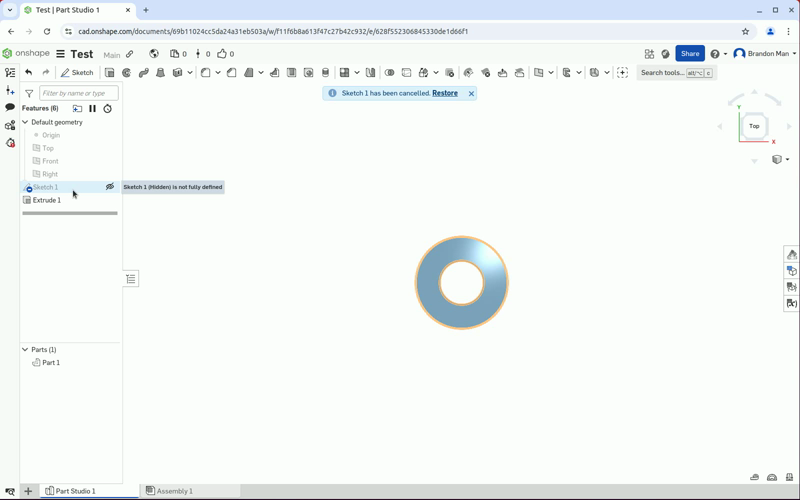
click(73, 189)
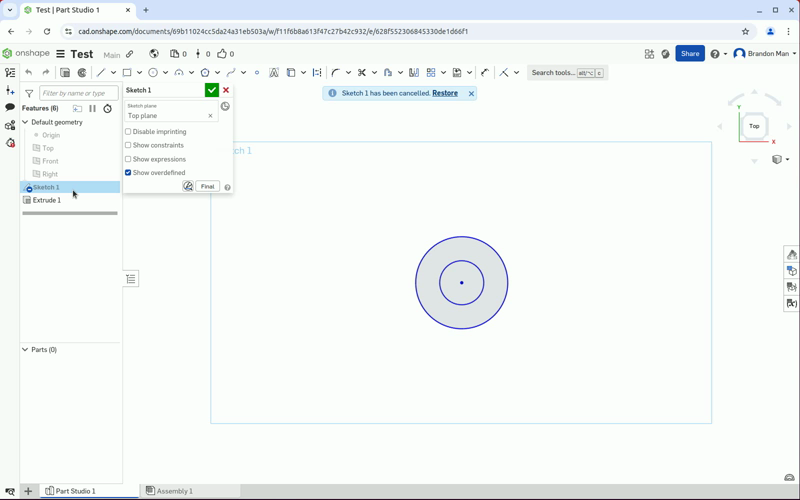
mouse_move(229, 92)
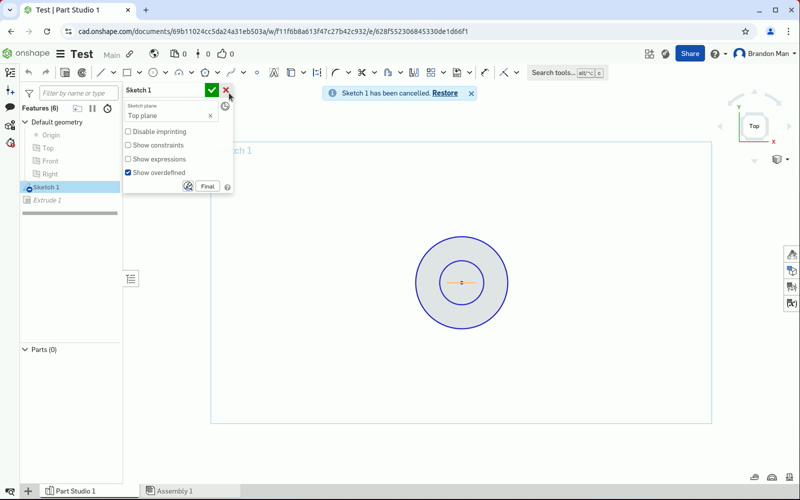
click(229, 92)
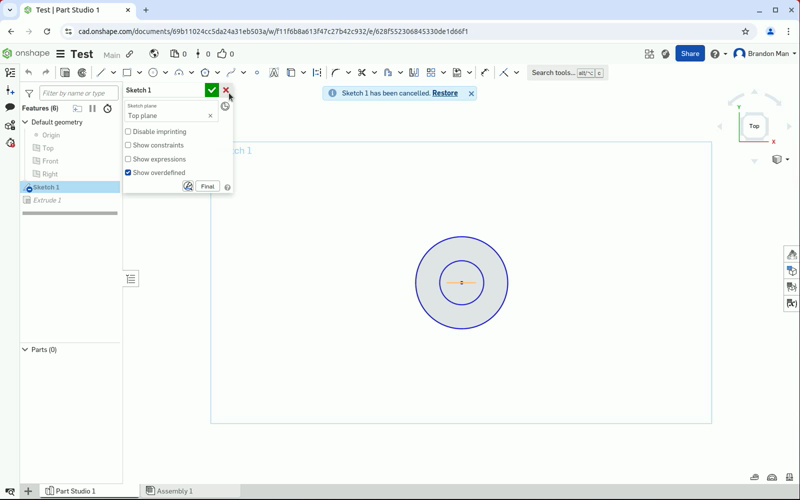
key(shift+s)
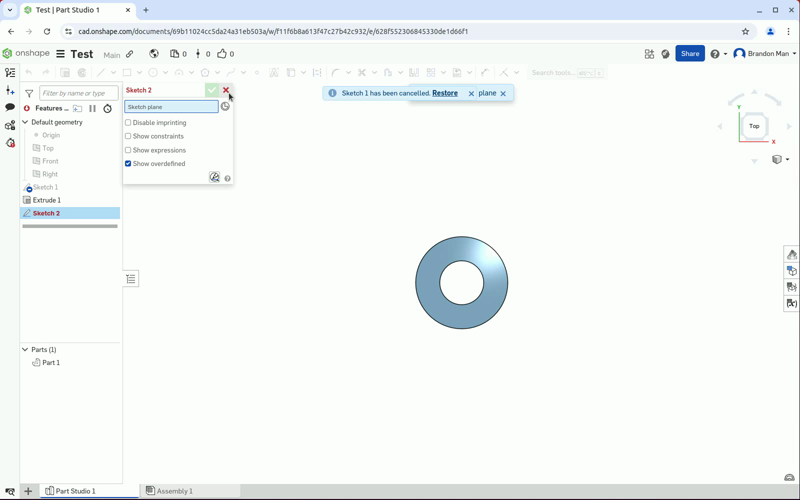
mouse_move(73, 150)
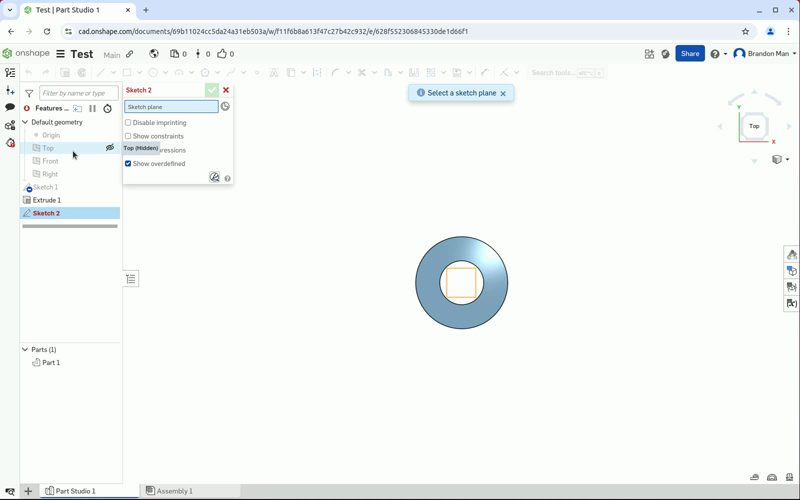
click(73, 150)
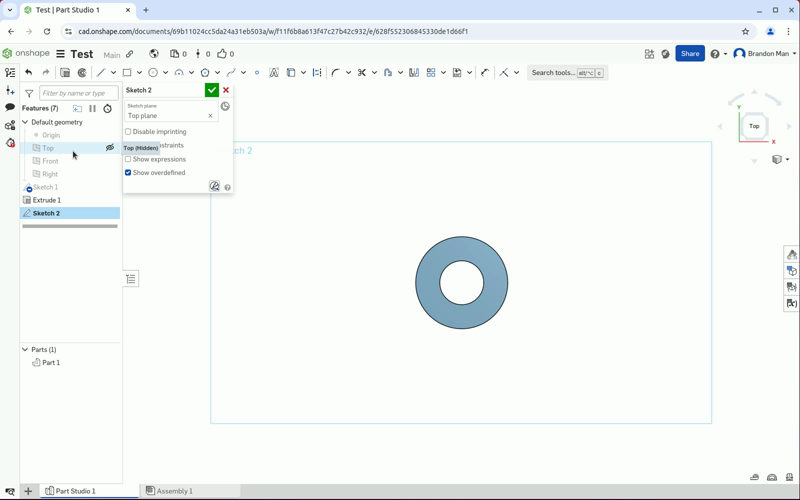
mouse_move(73, 352)
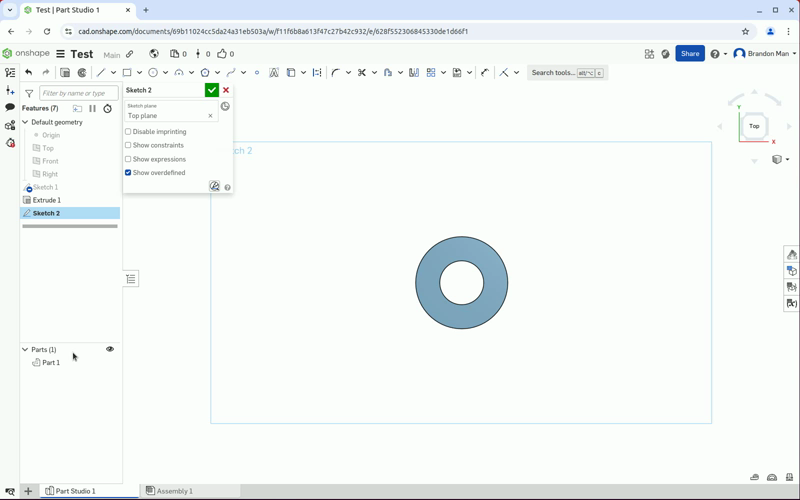
key(y)
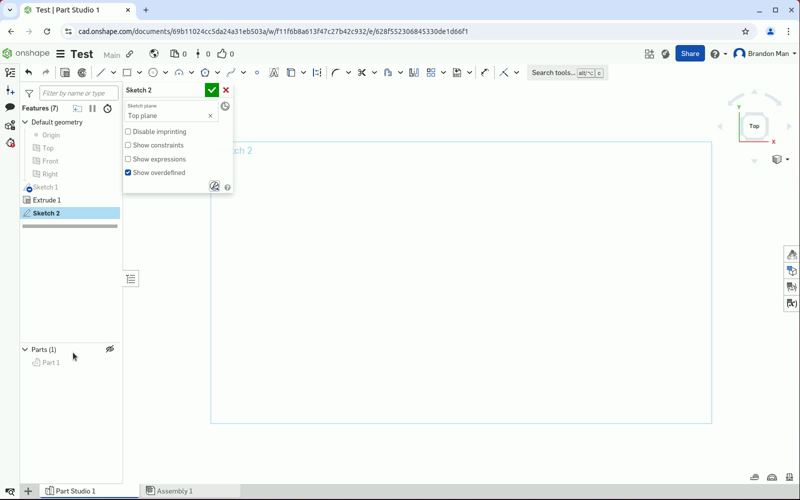
key(c)
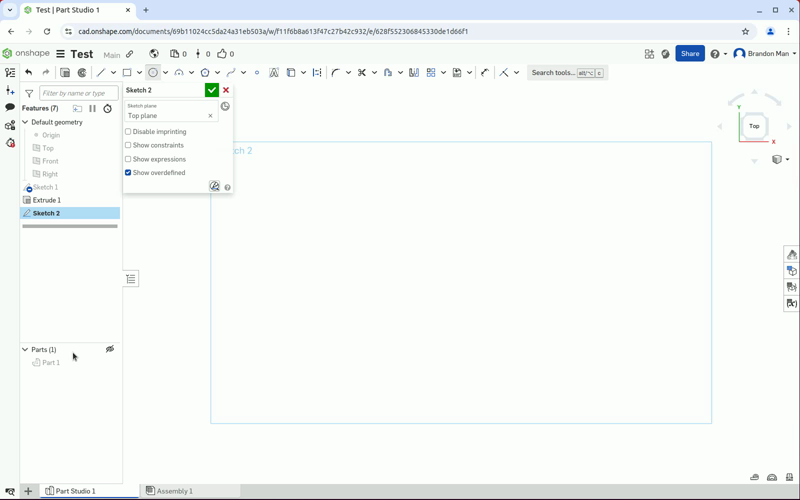
key_down(shift)
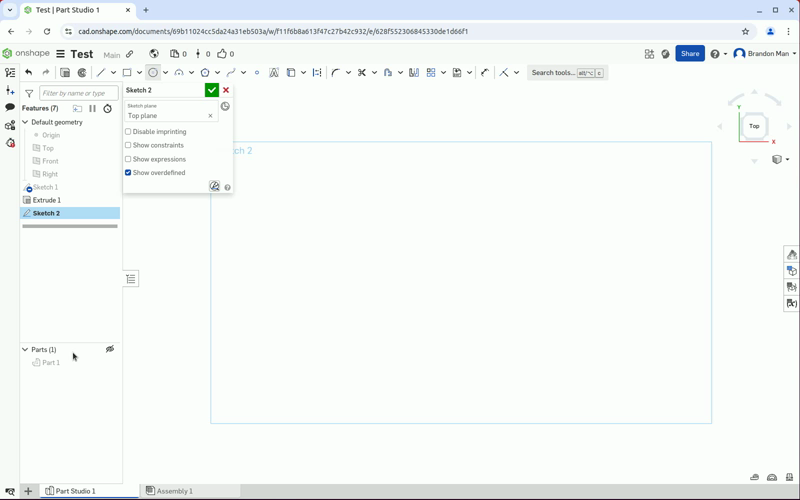
mouse_move(461, 282)
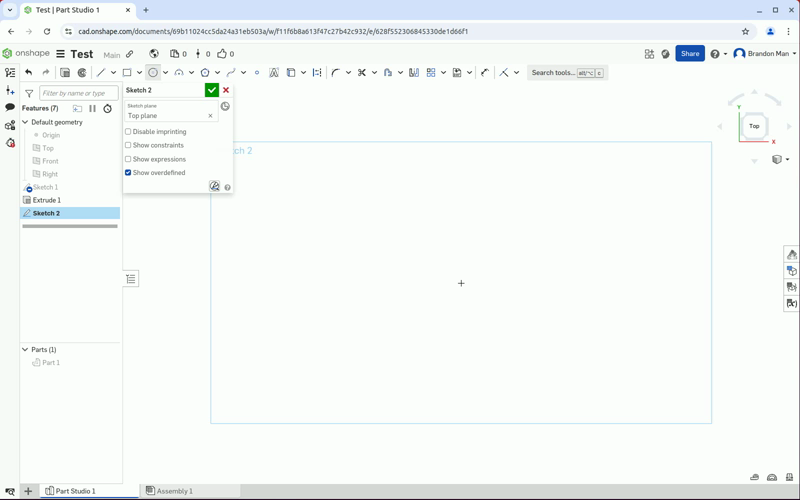
click(461, 282)
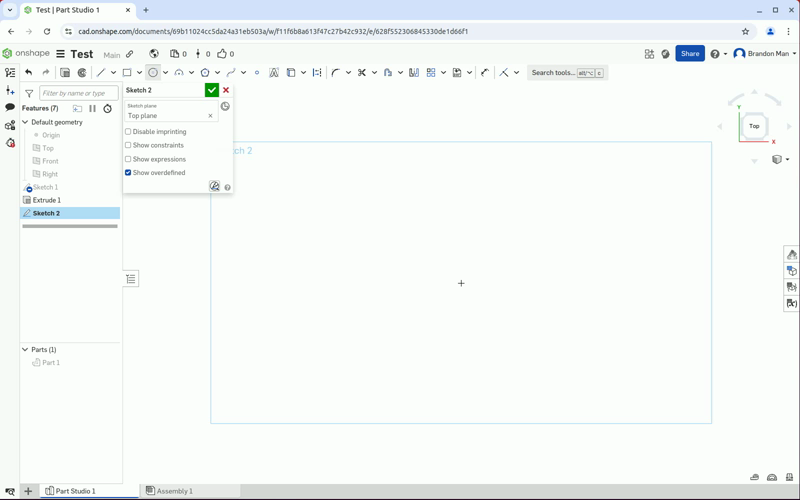
key_up(shift)
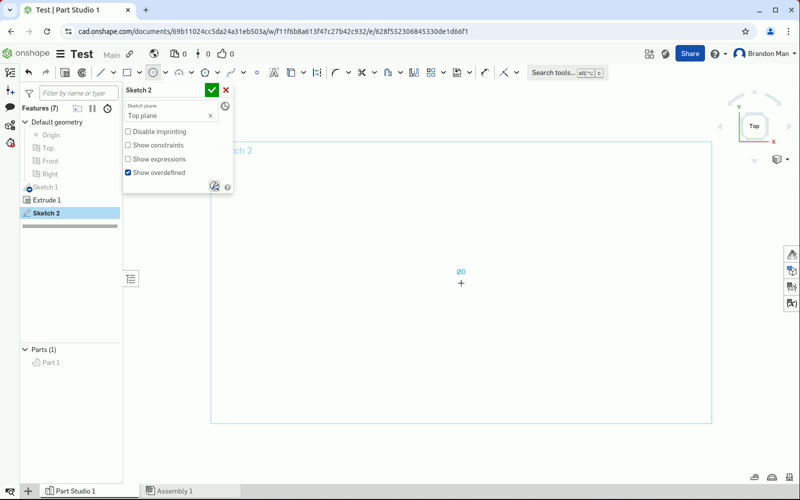
mouse_move(482, 282)
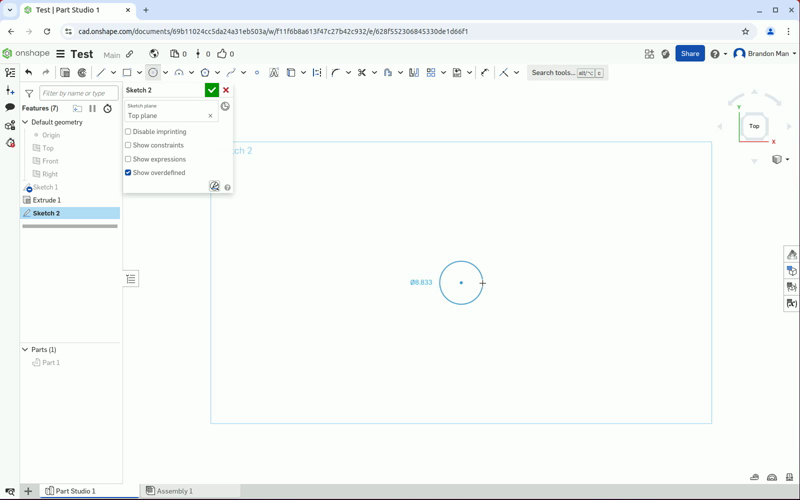
click(482, 282)
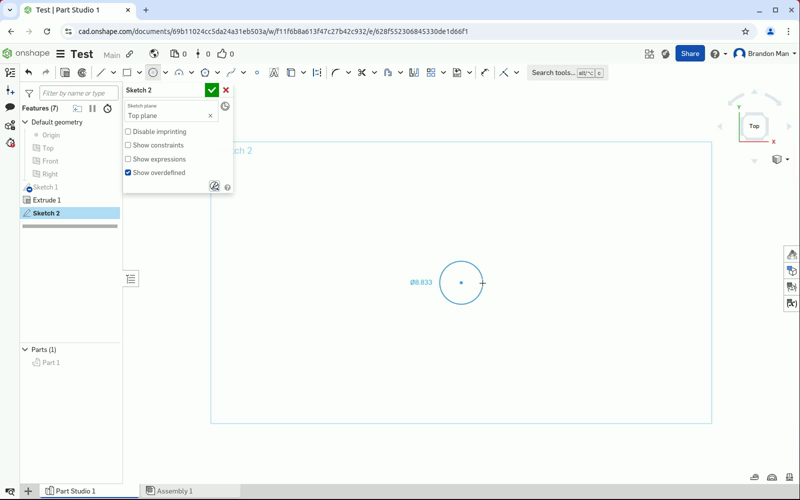
key(esc)
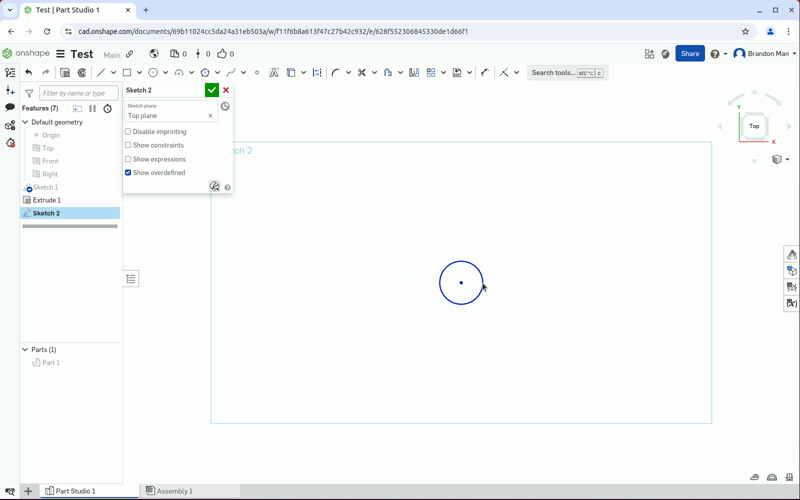
mouse_move(468, 297)
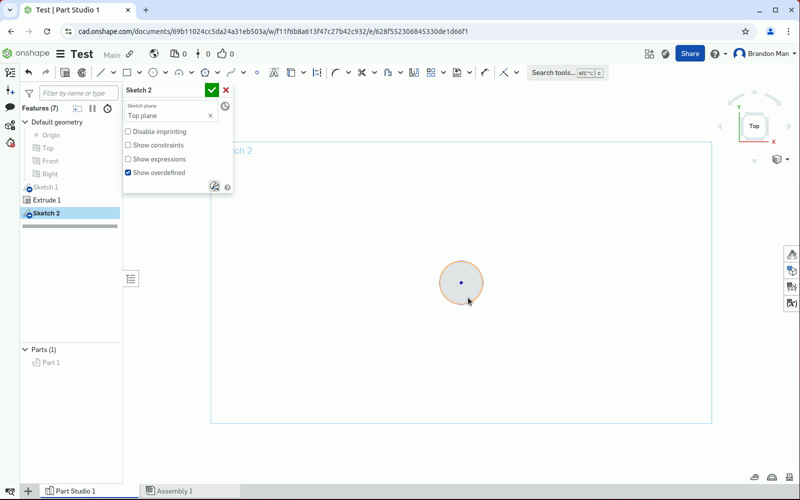
scroll(6)
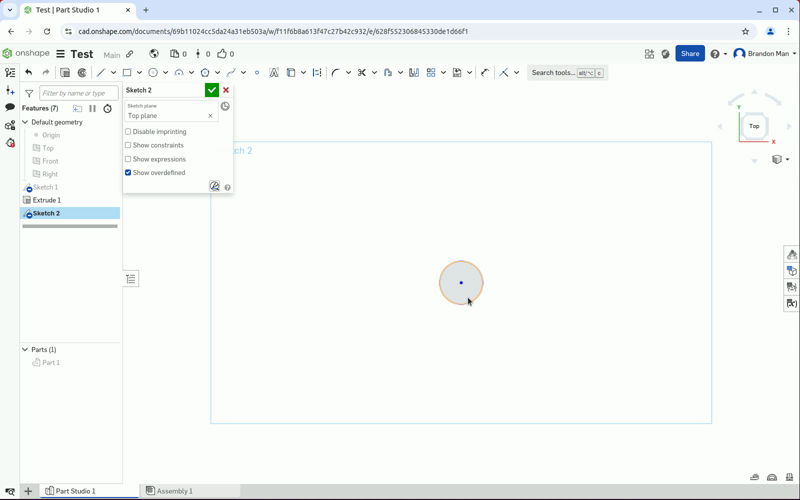
scroll(6)
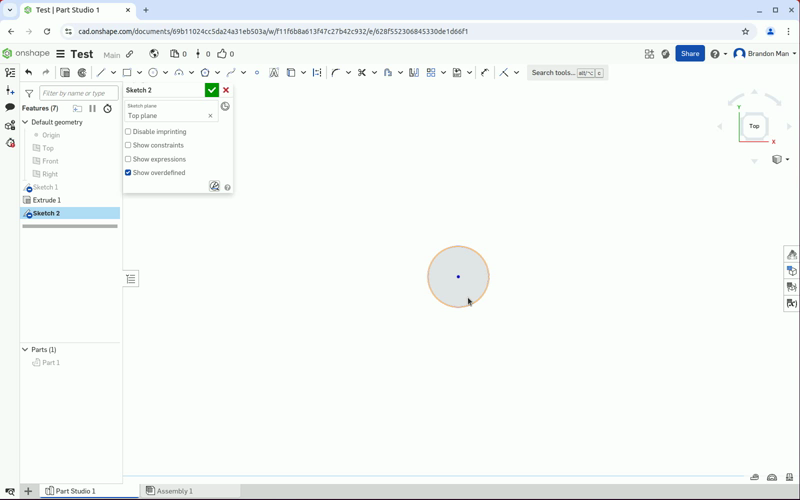
scroll(6)
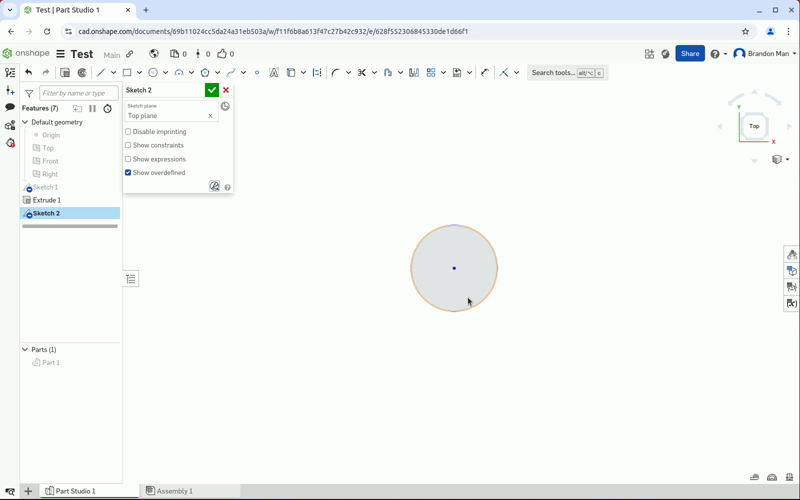
scroll(6)
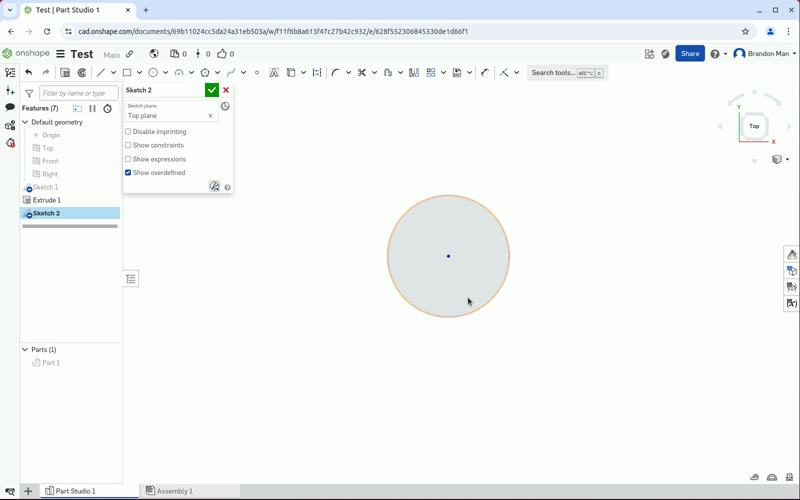
scroll(6)
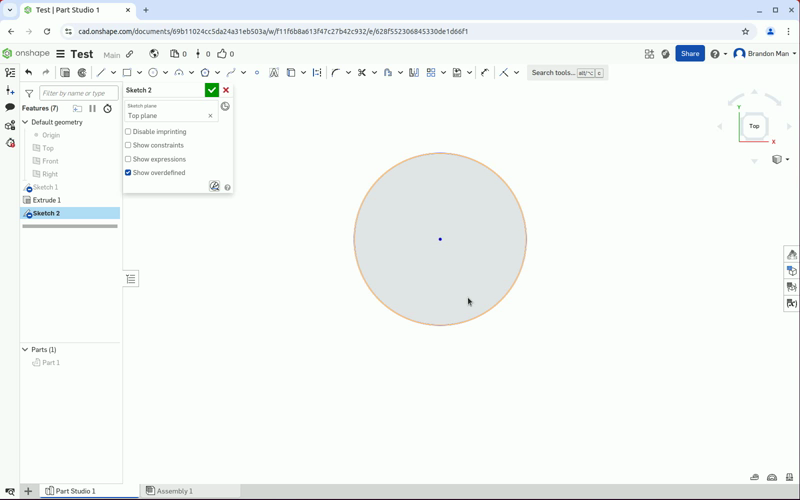
scroll(6)
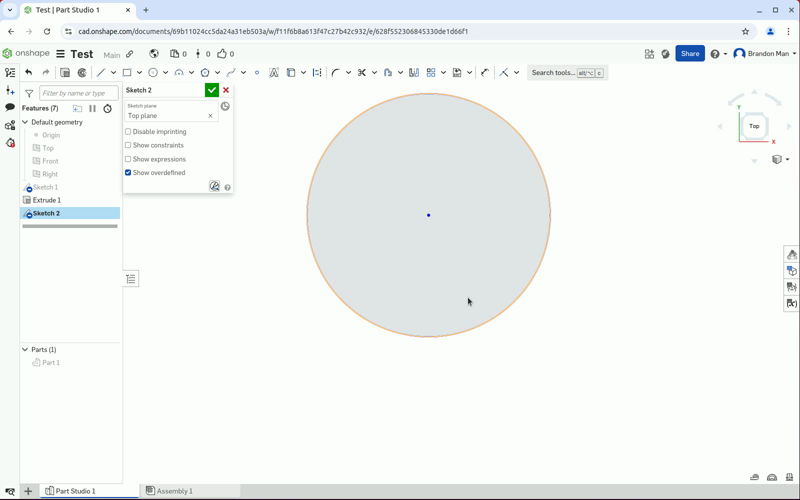
scroll(6)
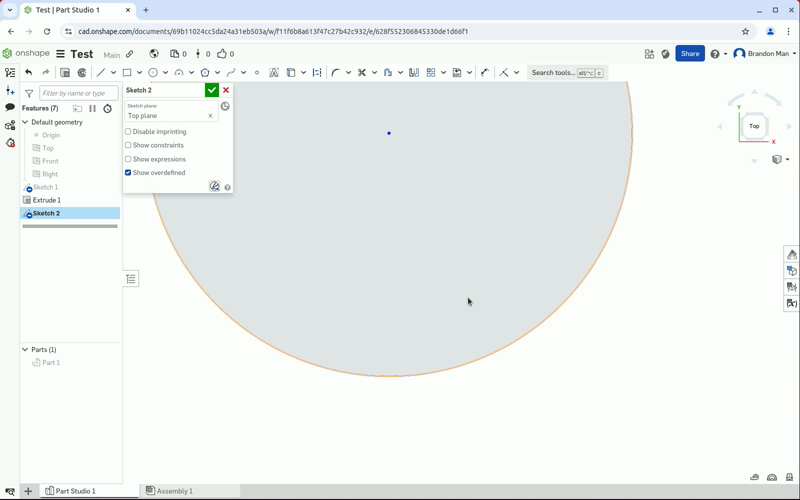
click(468, 297)
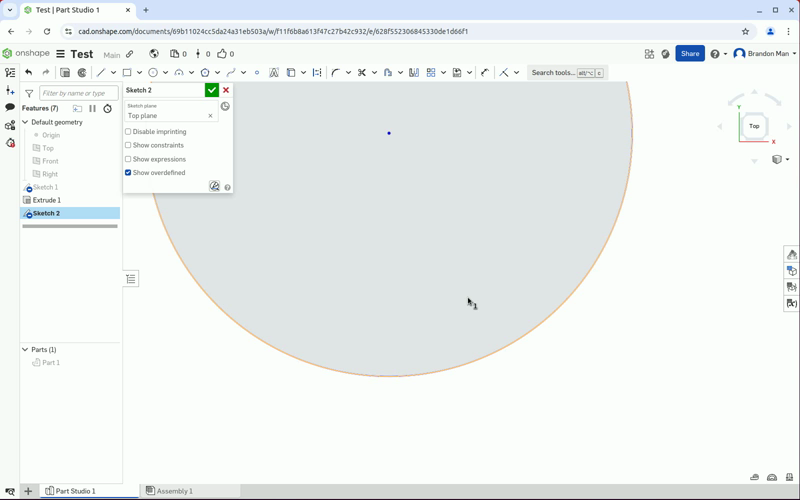
scroll(-6)
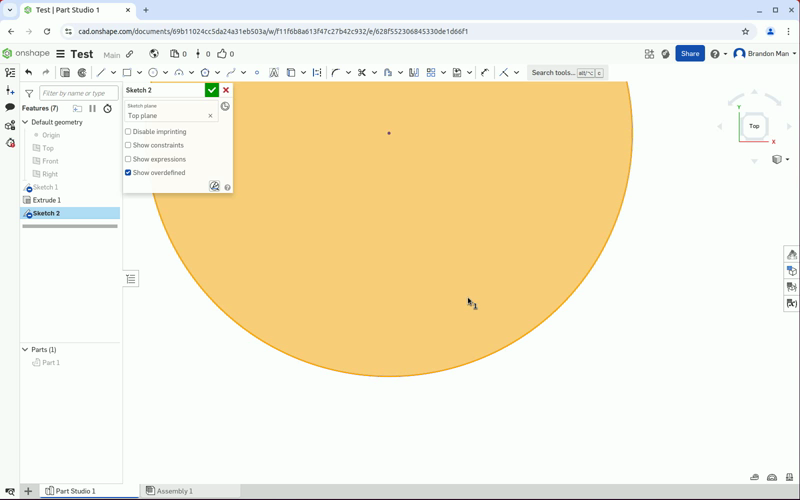
scroll(-6)
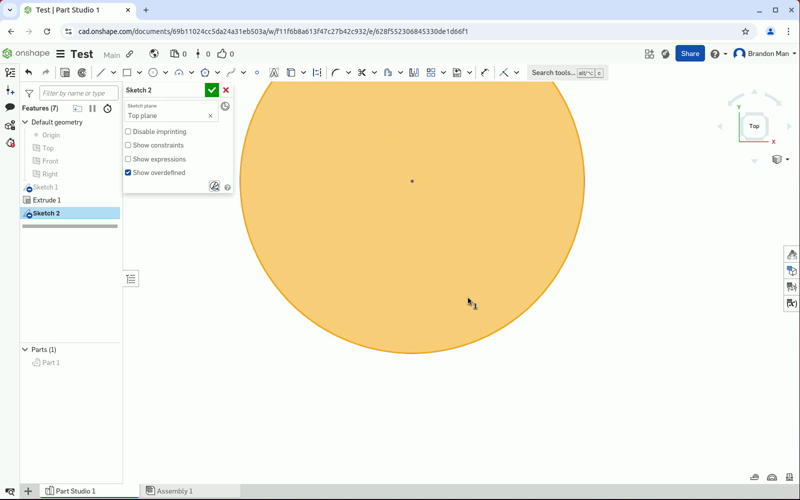
scroll(-6)
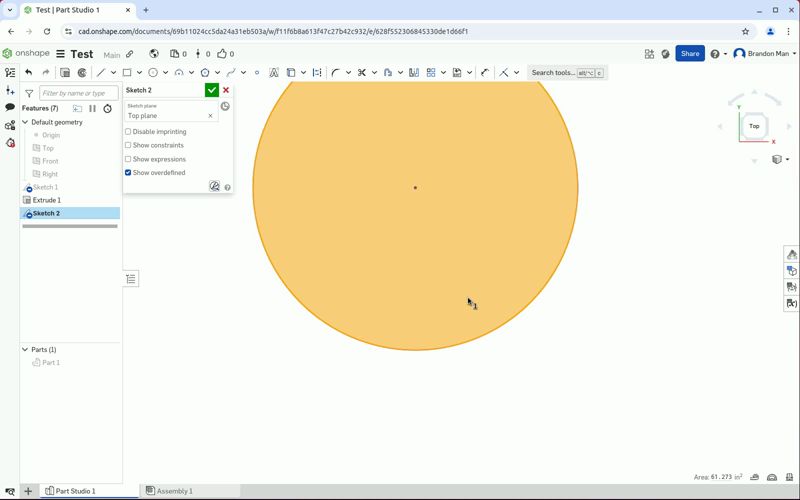
scroll(-6)
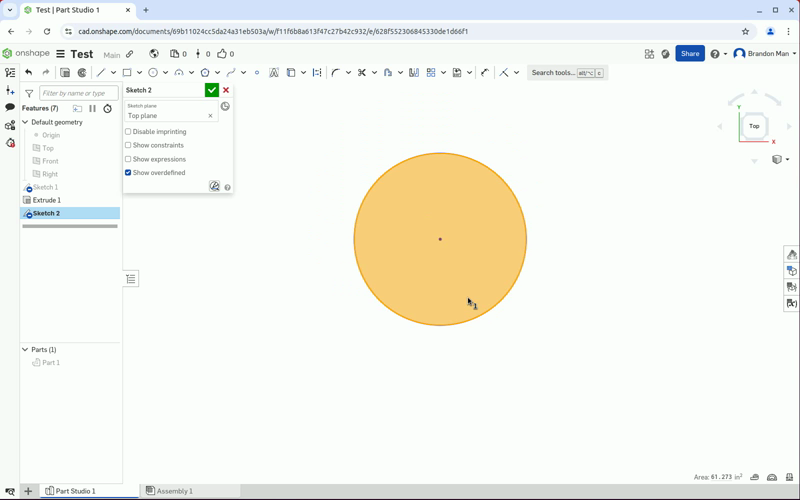
scroll(-6)
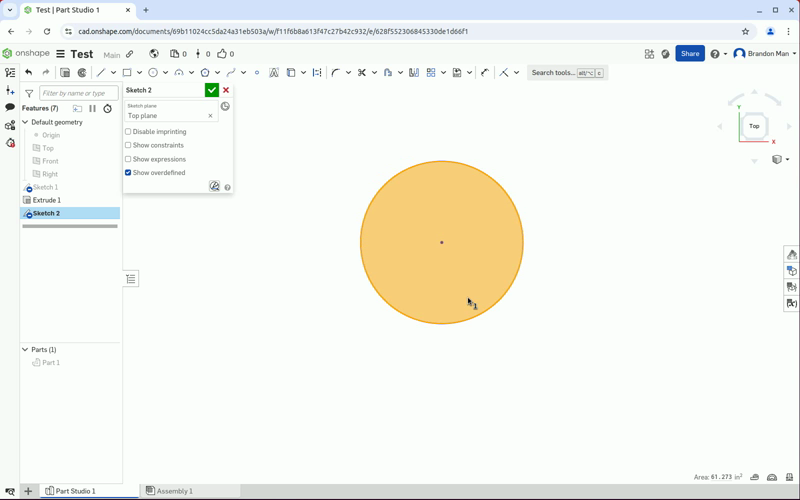
scroll(-6)
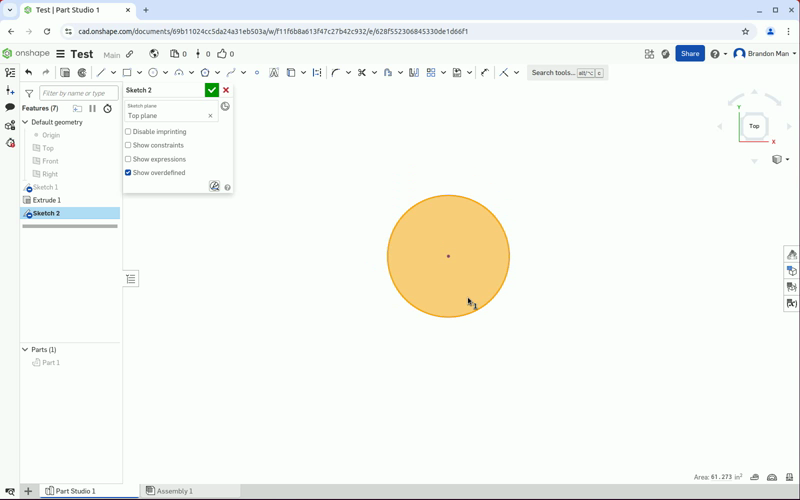
scroll(-6)
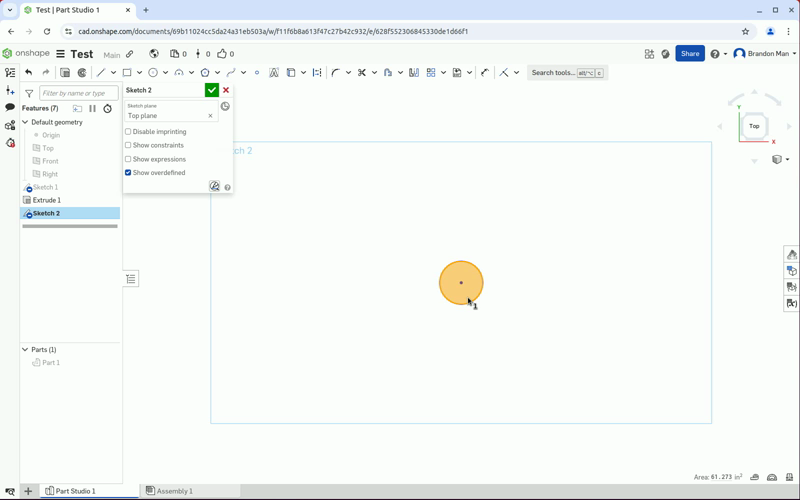
mouse_move(73, 352)
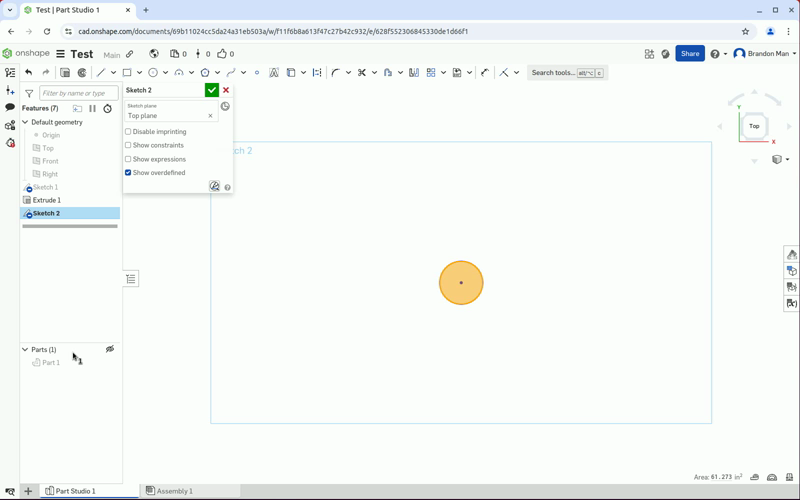
key(shift+y)
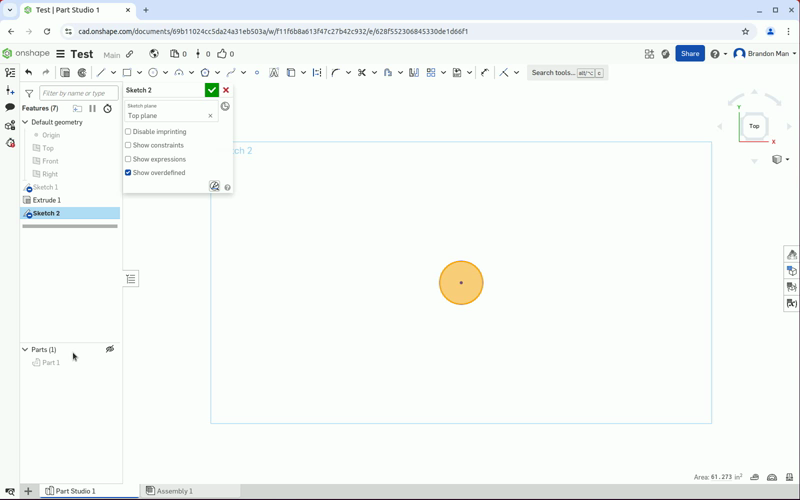
key(shift+e)
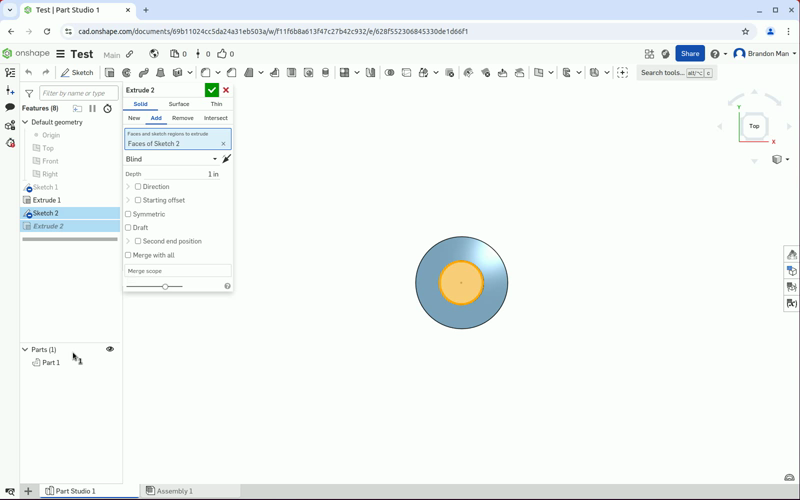
mouse_move(143, 106)
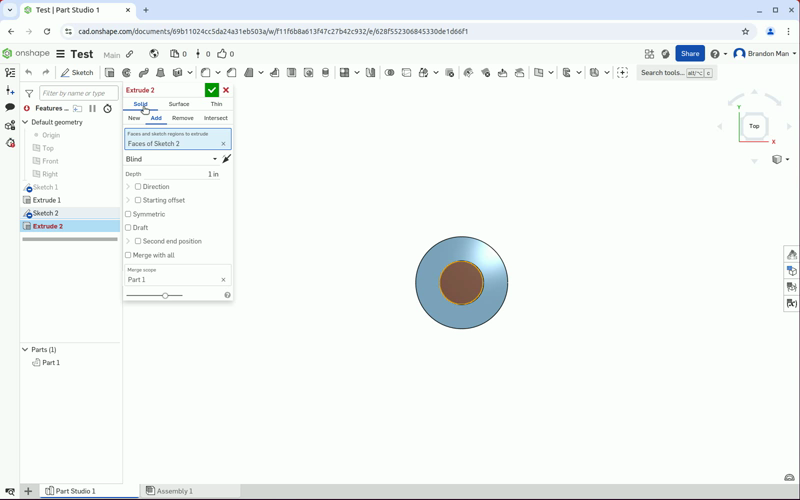
click(143, 106)
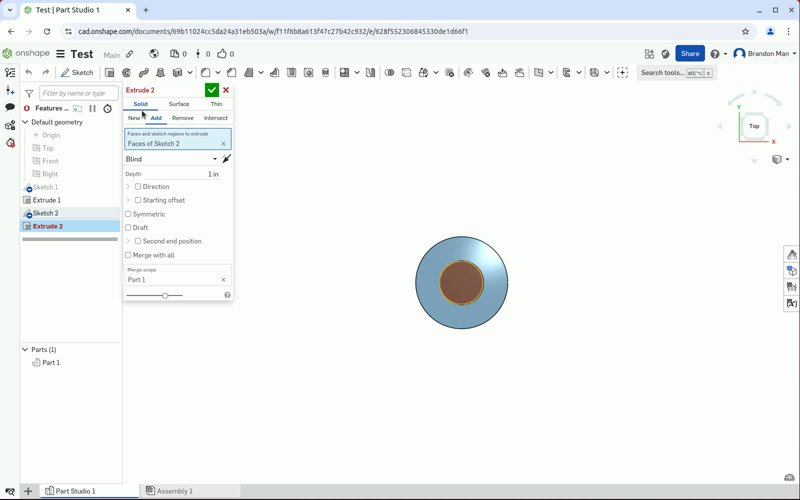
mouse_move(137, 120)
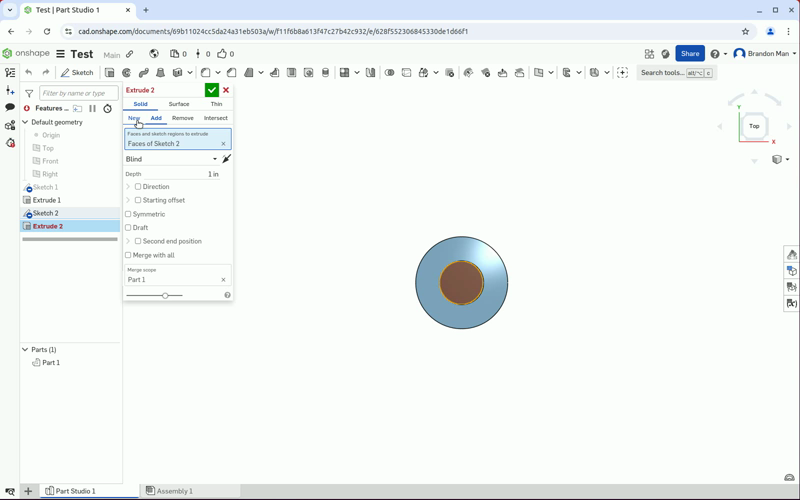
click(137, 120)
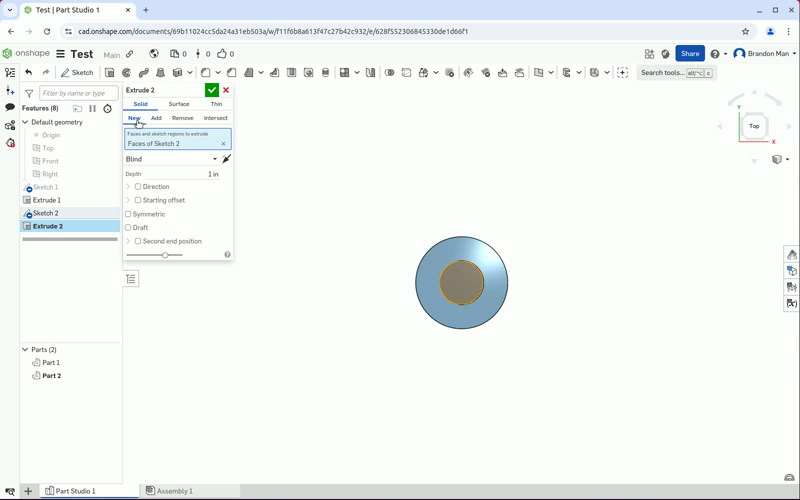
key(tab, 4)
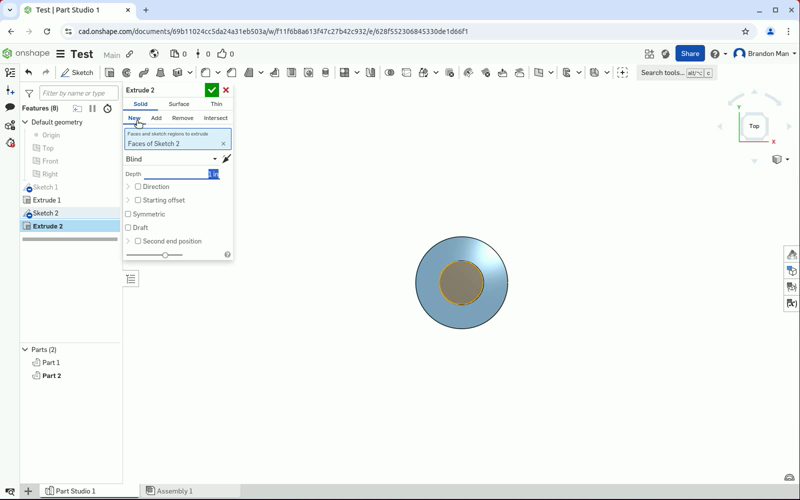
text(23.108)
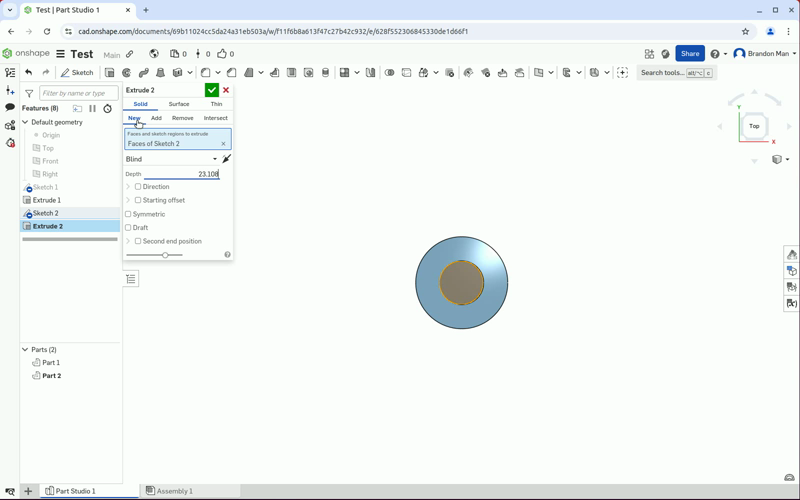
key(enter)
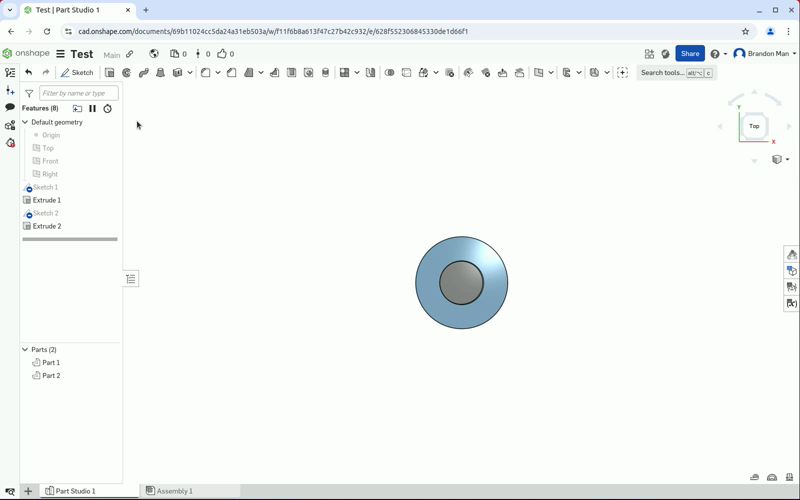
key(shift+h)
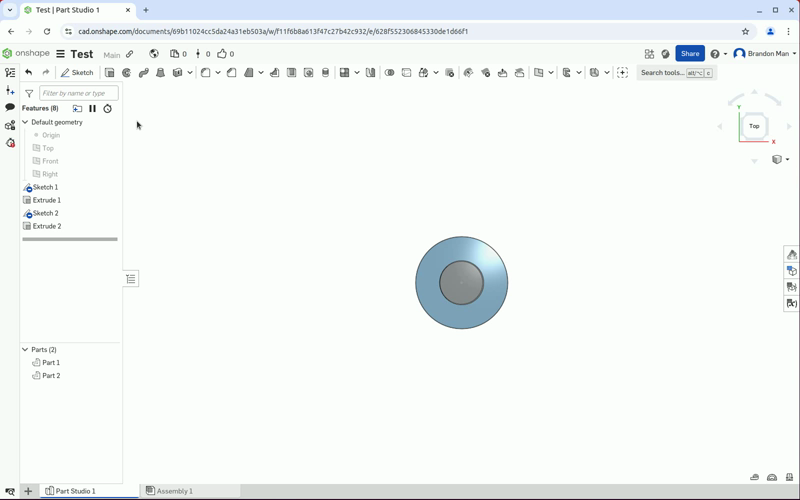
key(shift+h)
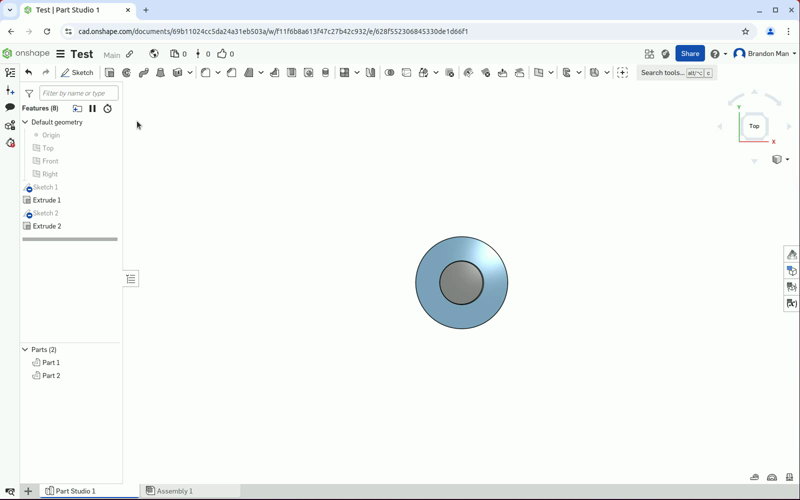
mouse_move(73, 189)
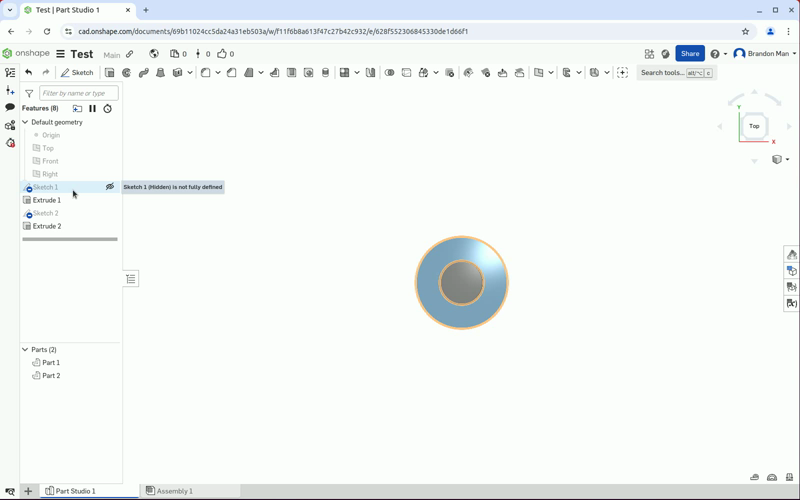
click(73, 189)
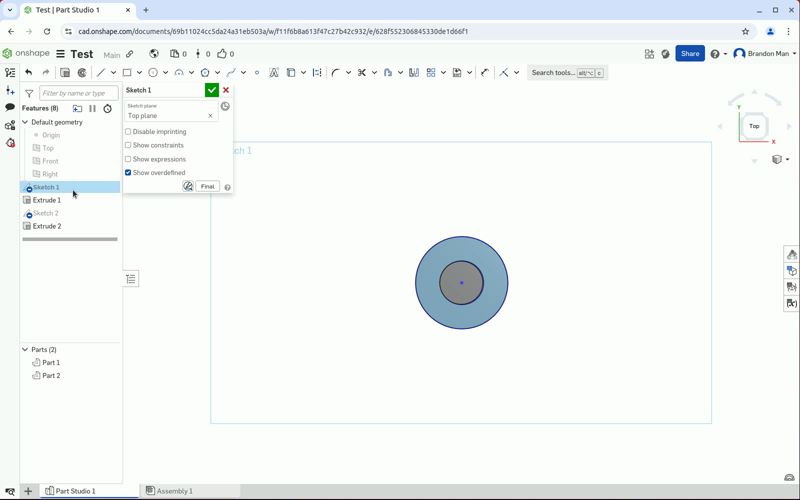
mouse_move(229, 92)
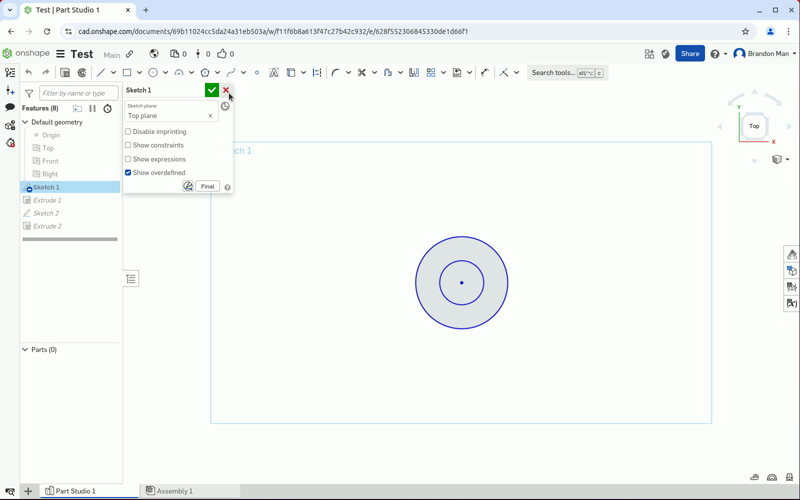
click(229, 92)
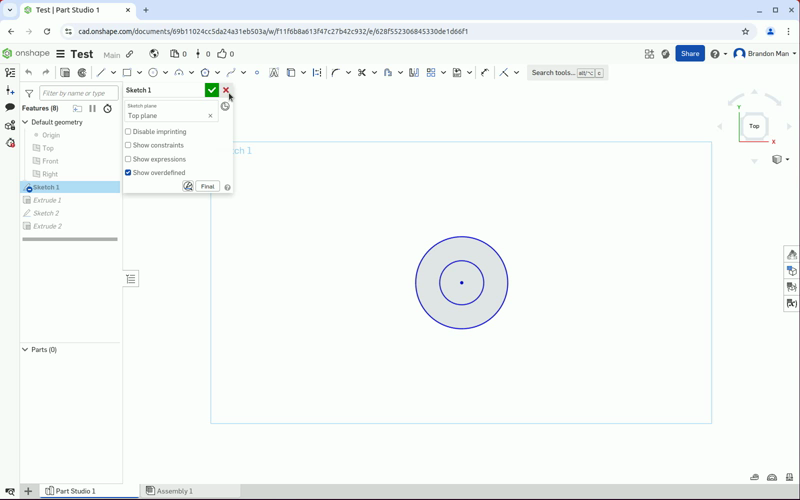
key(shift+s)
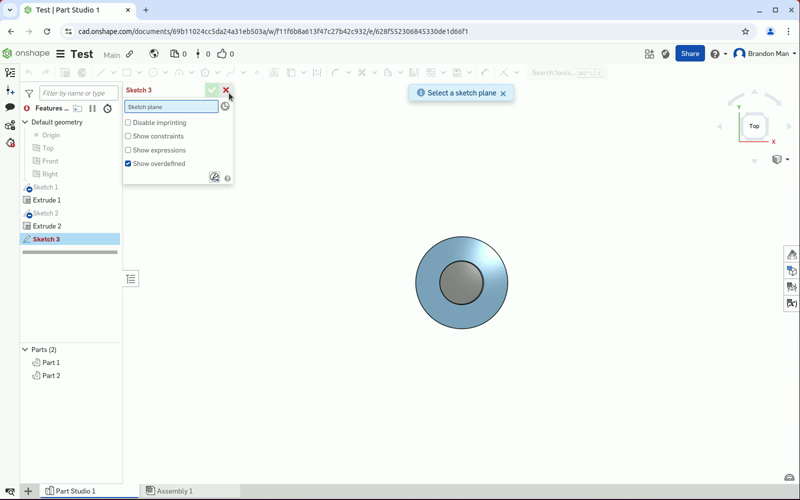
mouse_move(73, 150)
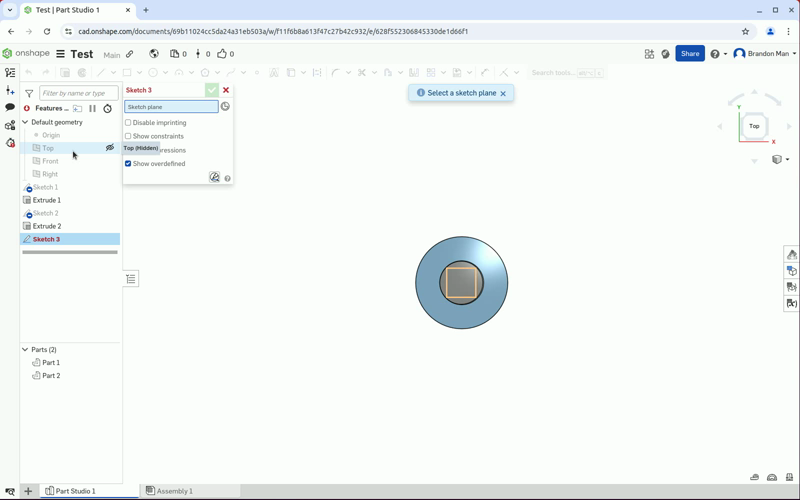
click(73, 150)
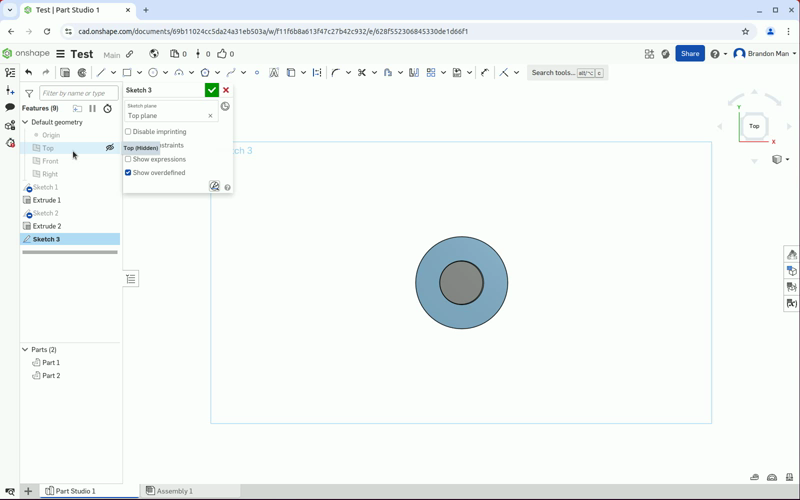
mouse_move(73, 352)
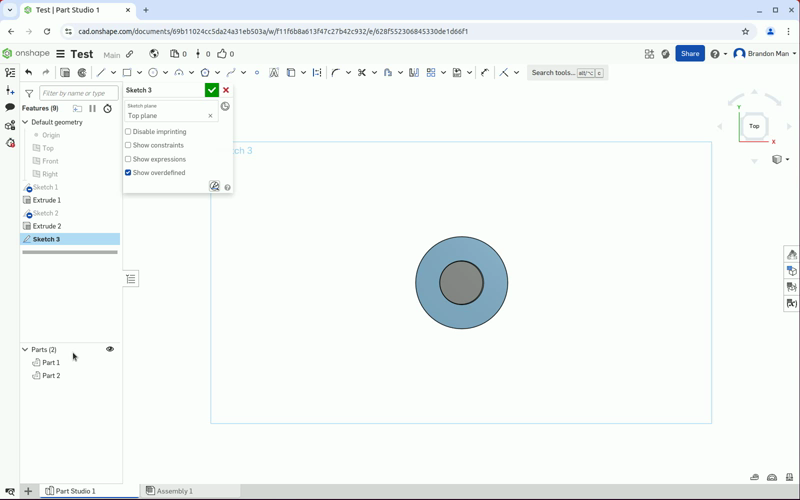
key(y)
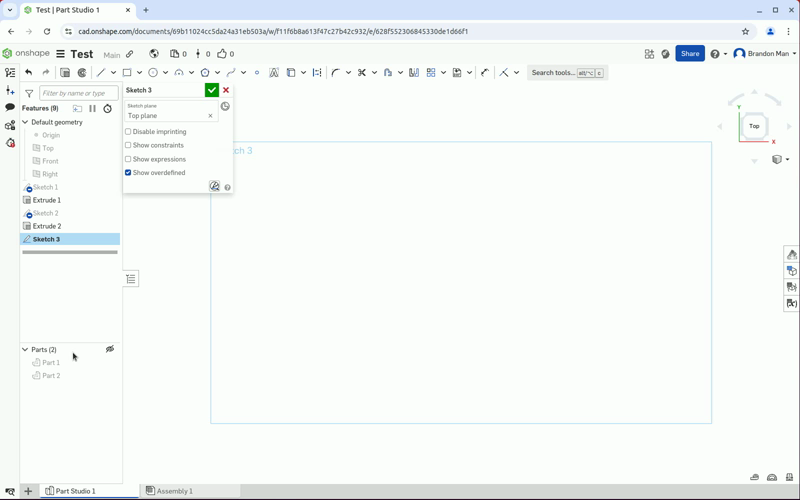
key(c)
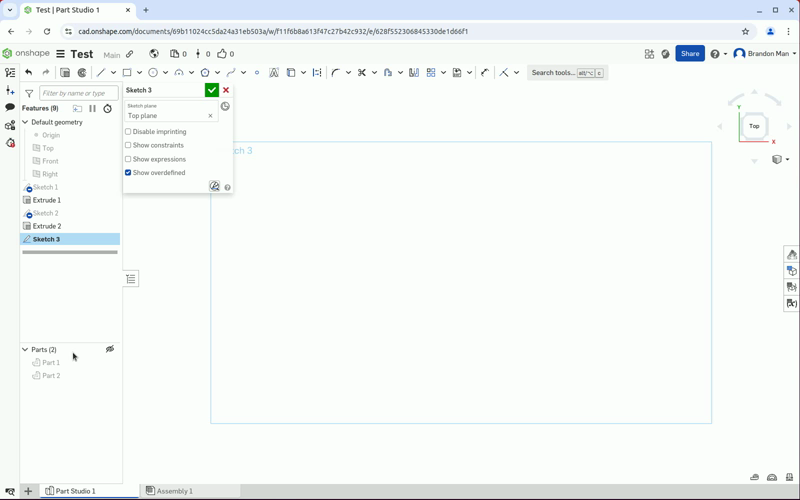
key_down(shift)
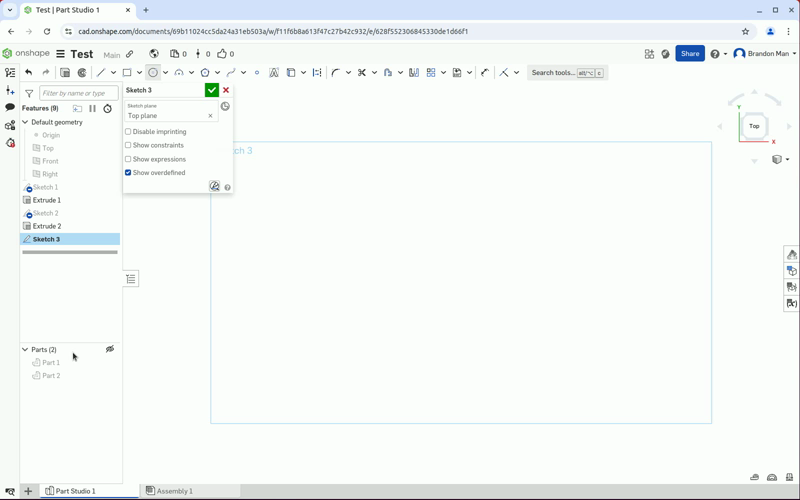
mouse_move(461, 282)
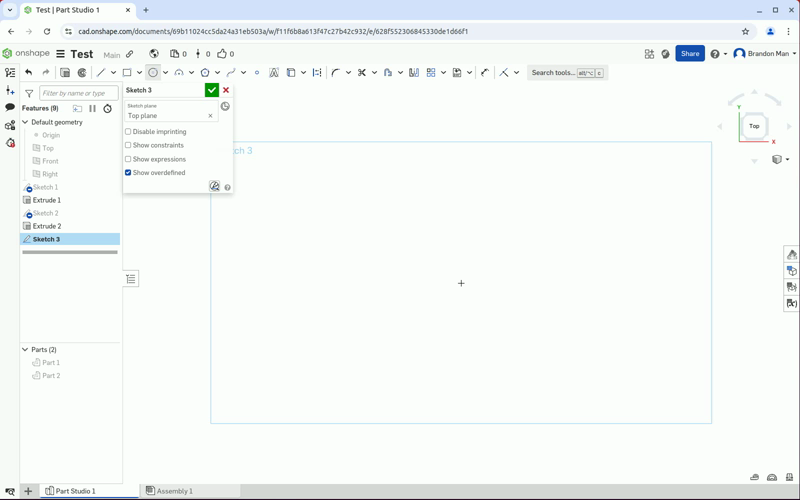
click(461, 282)
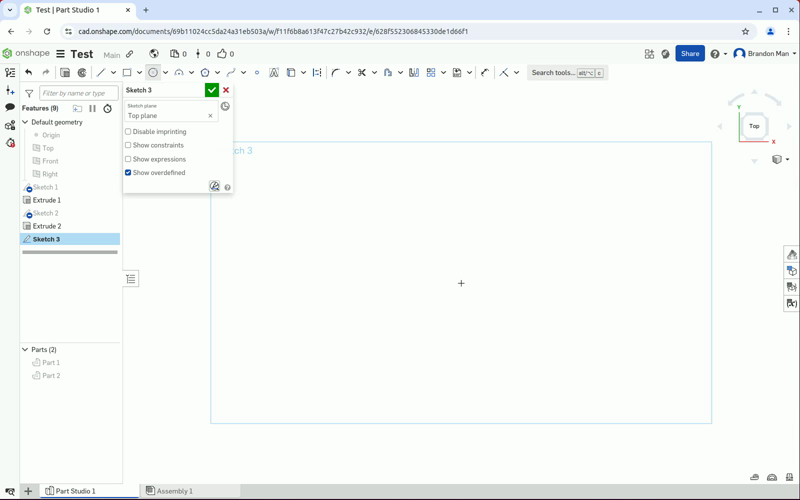
key_up(shift)
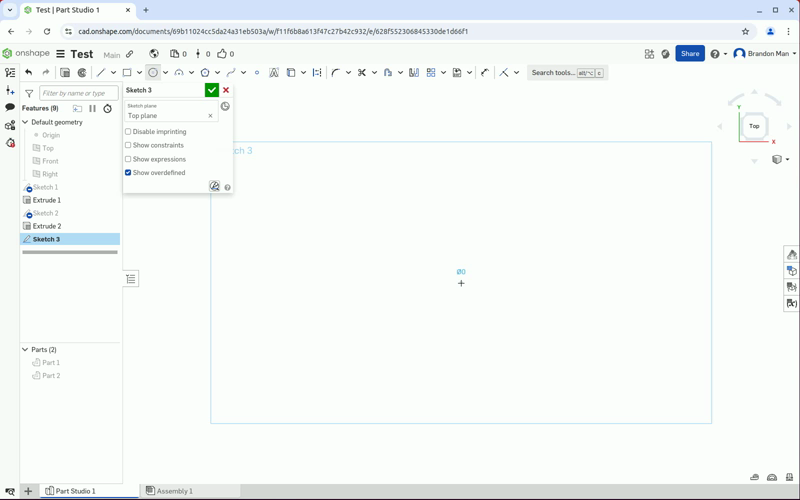
mouse_move(482, 282)
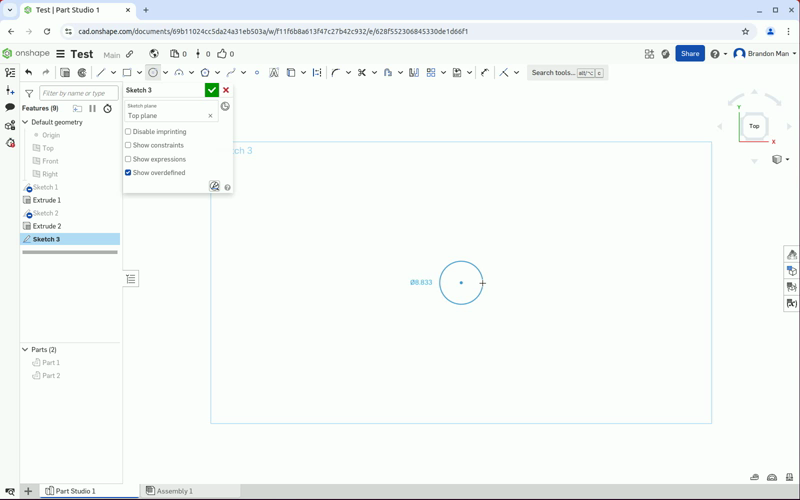
click(482, 282)
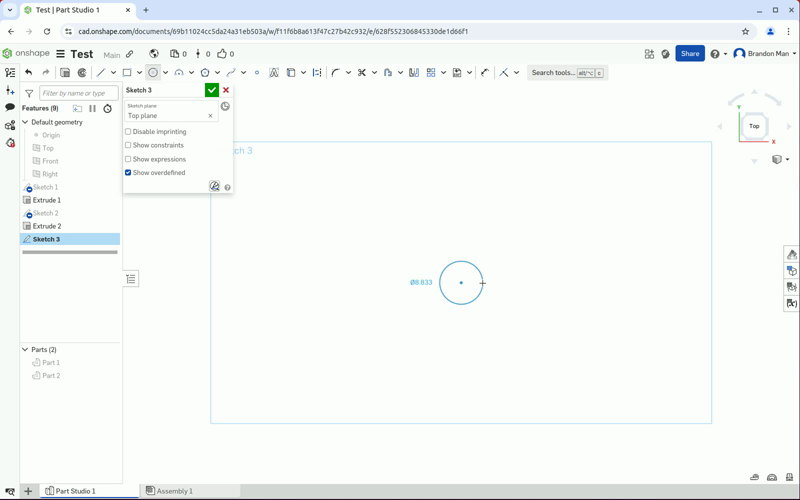
key(esc)
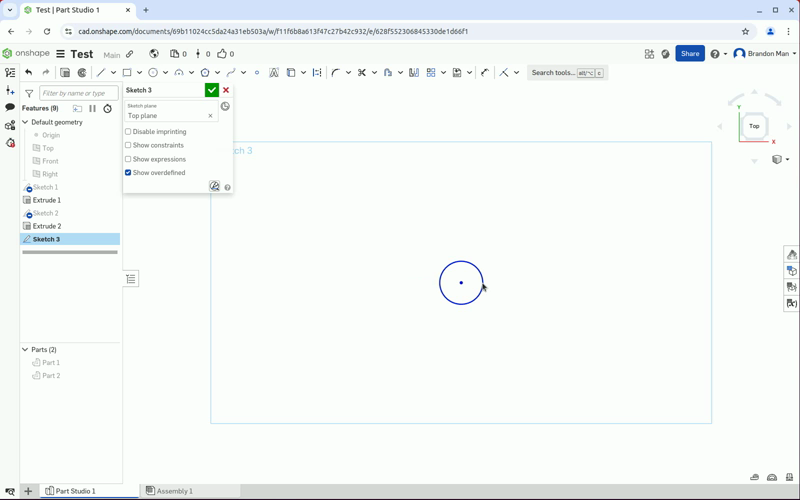
mouse_move(473, 280)
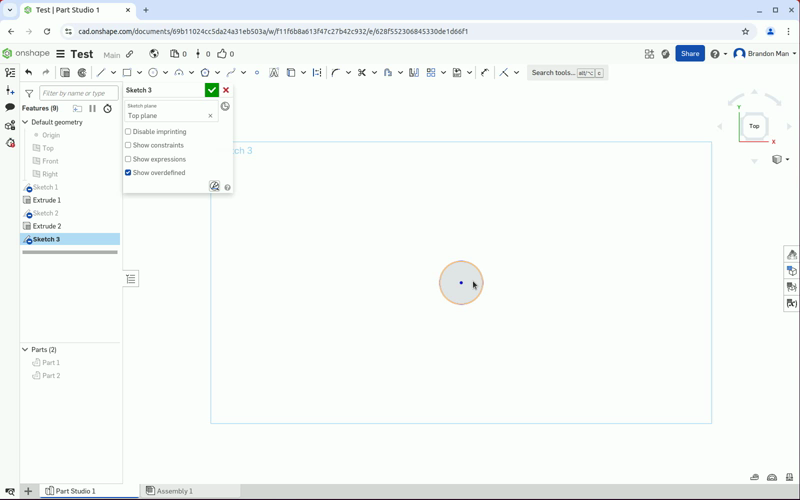
scroll(6)
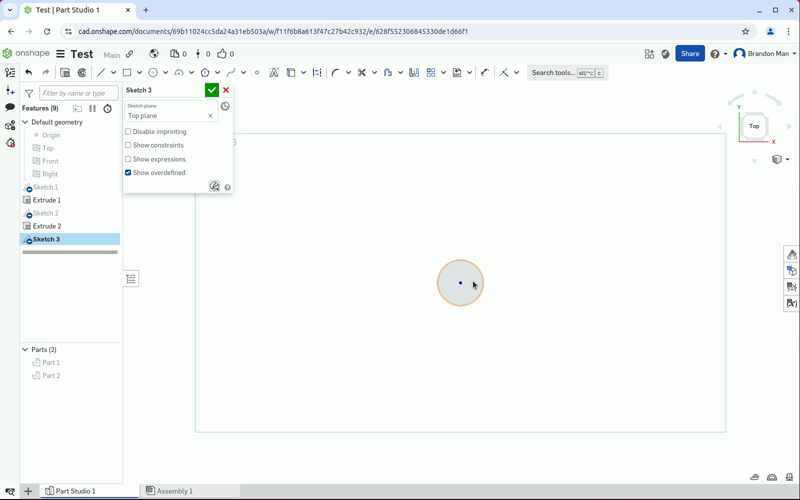
scroll(6)
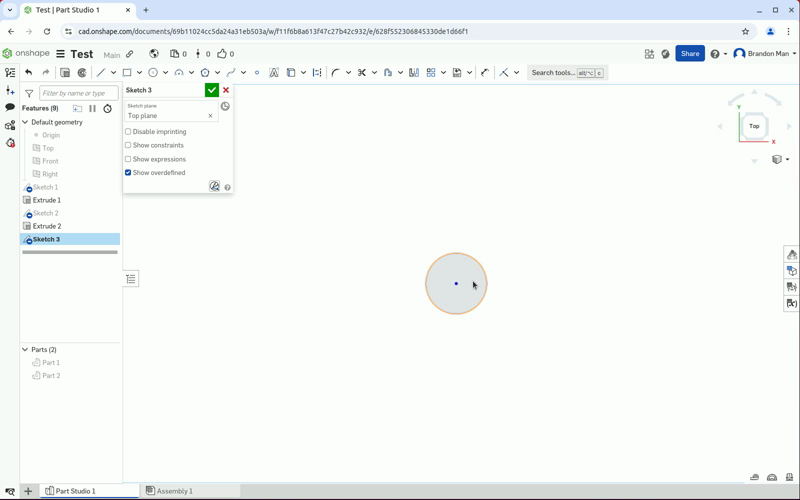
scroll(6)
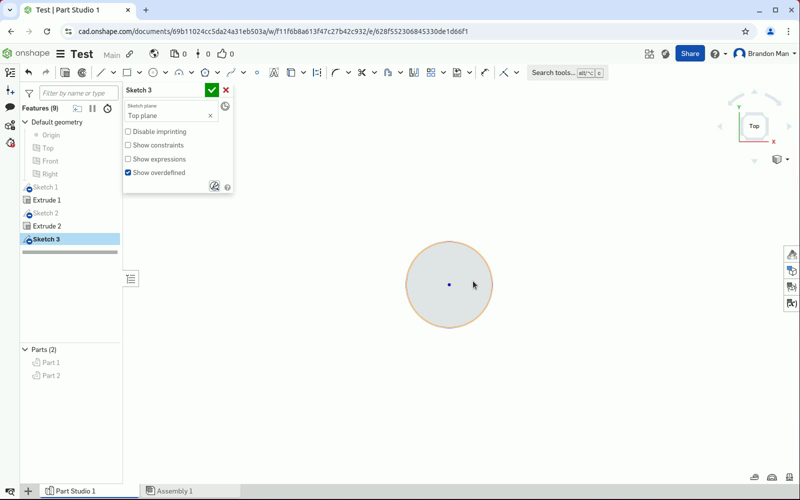
scroll(6)
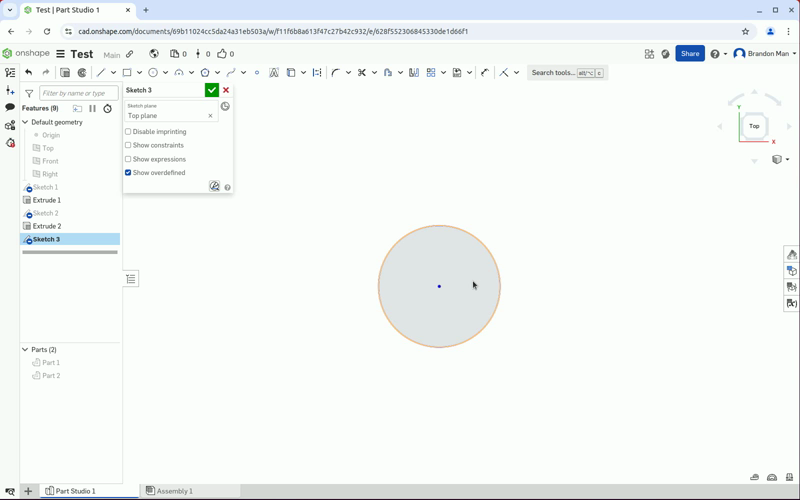
scroll(6)
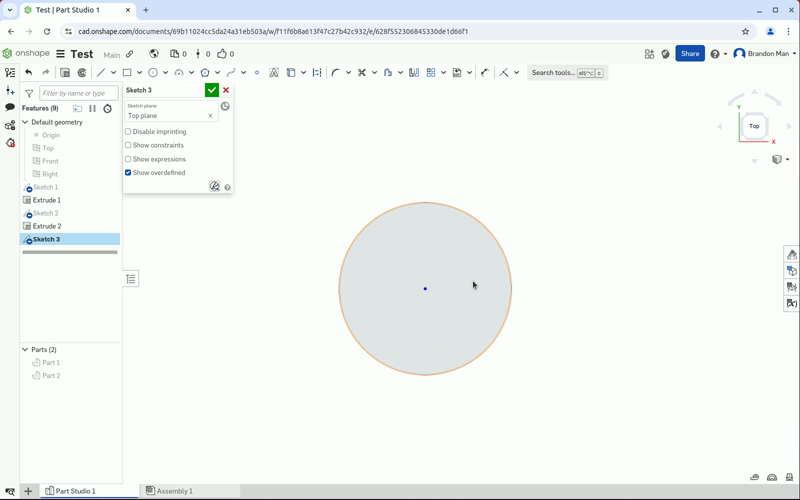
scroll(6)
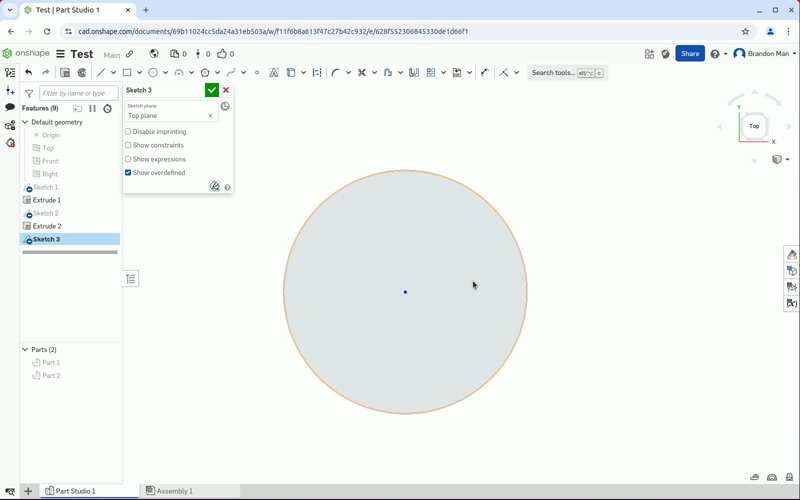
scroll(6)
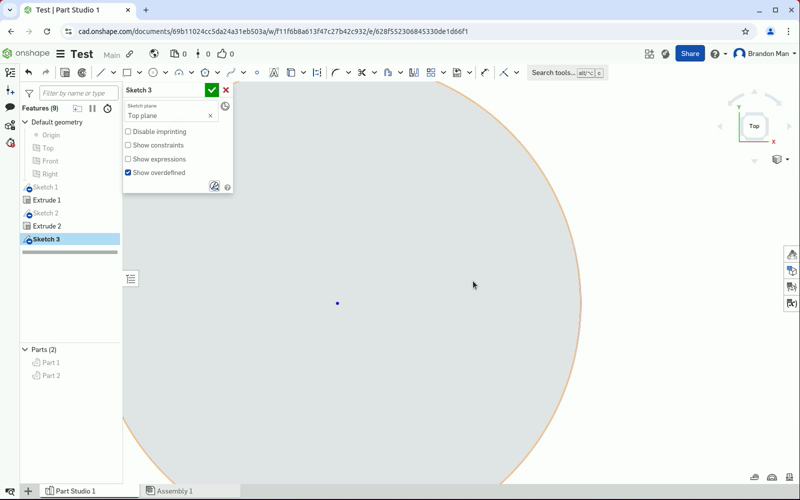
click(473, 280)
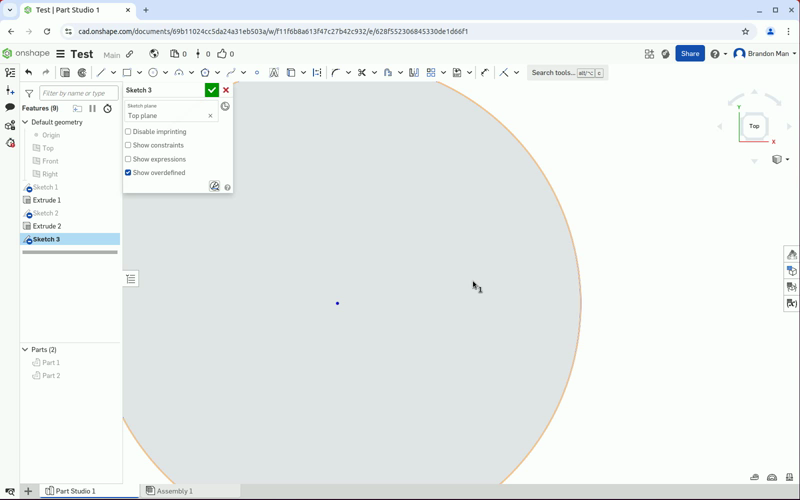
scroll(-6)
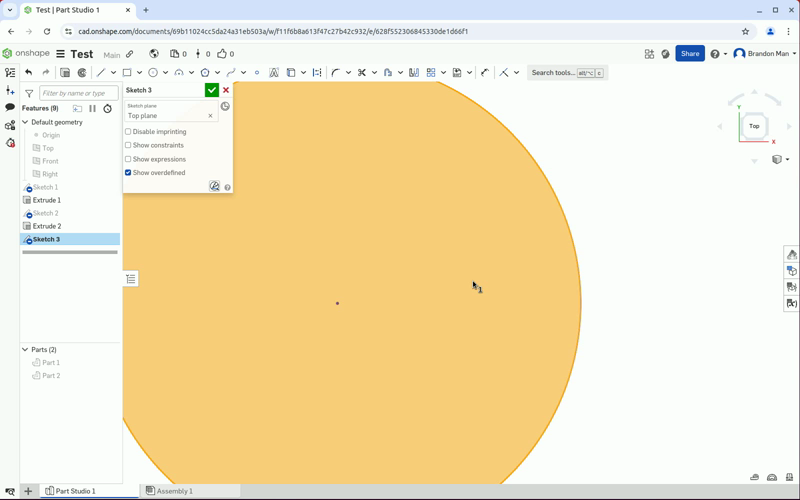
scroll(-6)
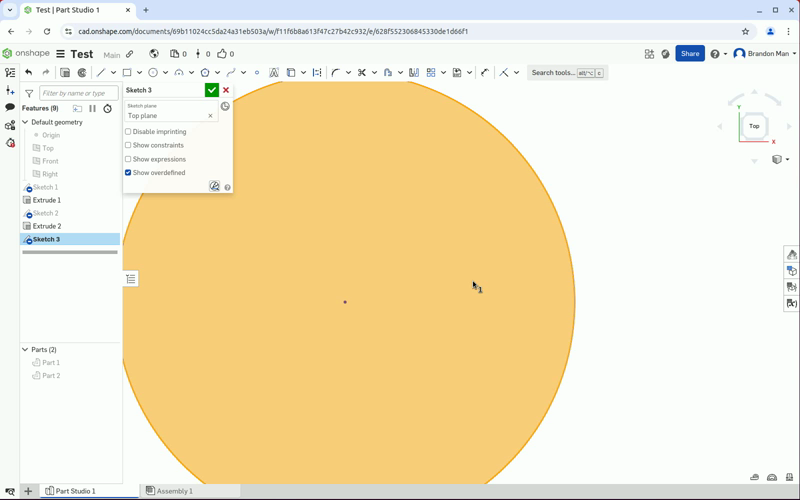
scroll(-6)
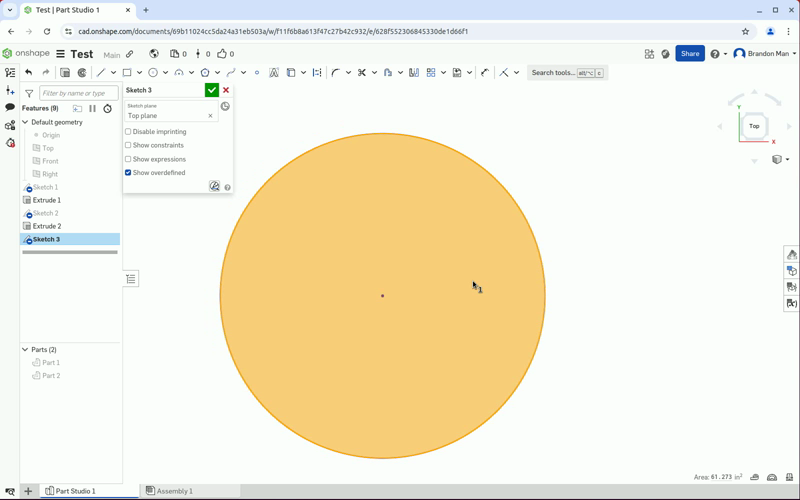
scroll(-6)
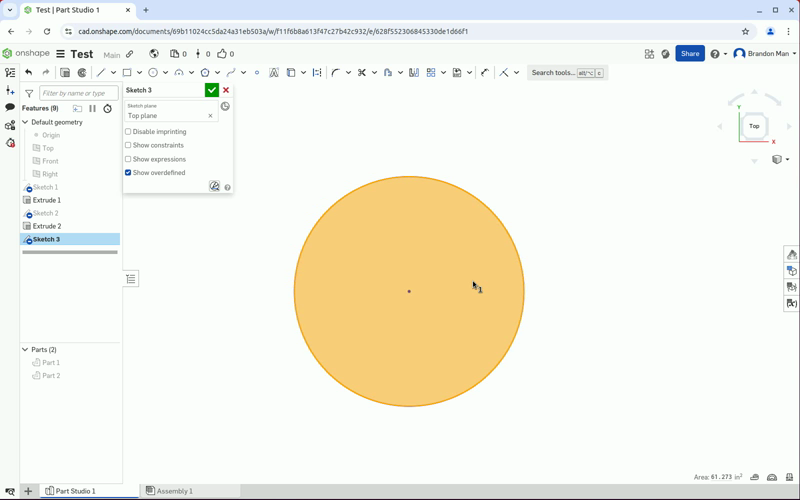
scroll(-6)
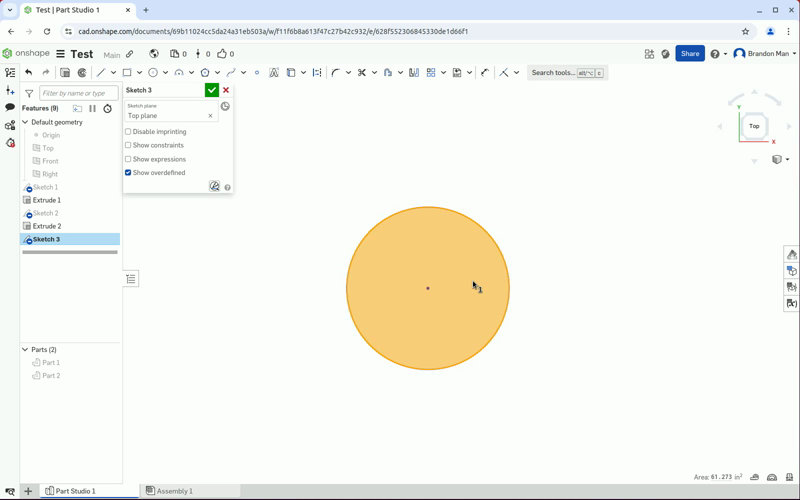
scroll(-6)
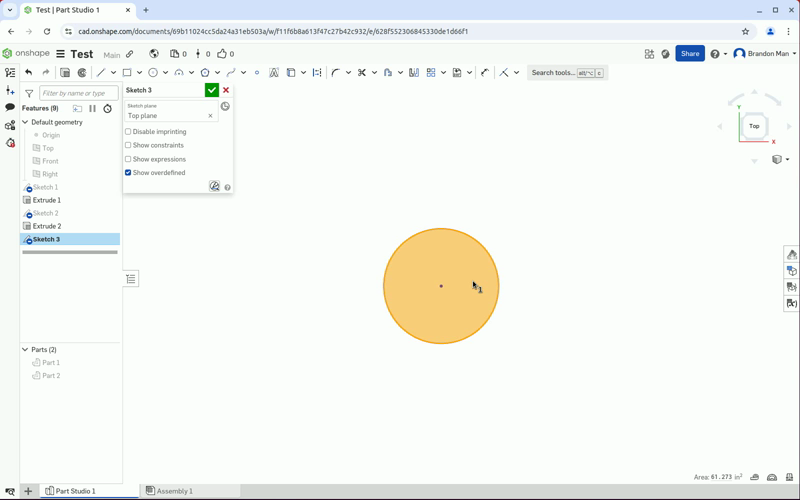
scroll(-6)
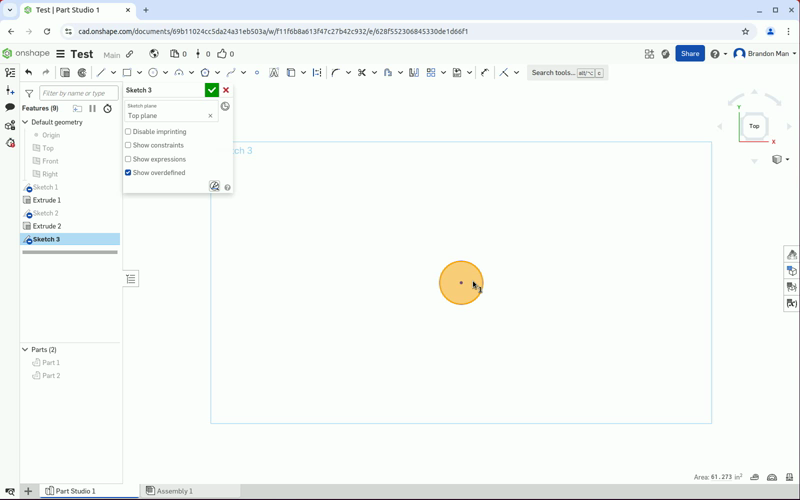
mouse_move(73, 352)
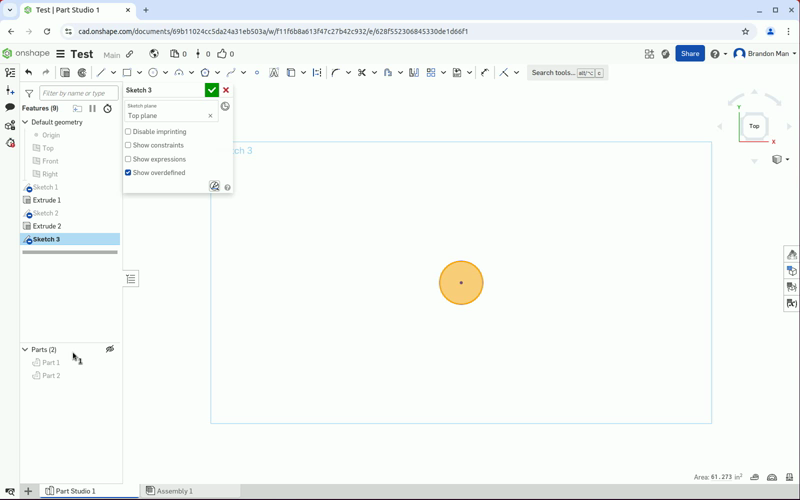
key(shift+y)
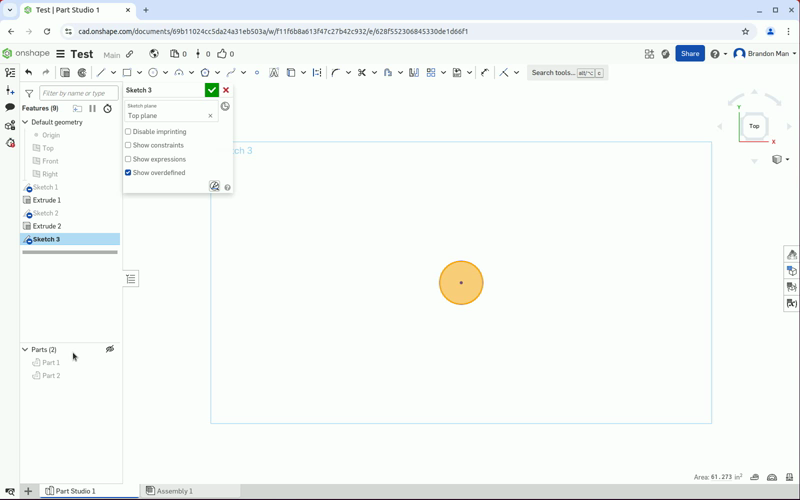
key(shift+e)
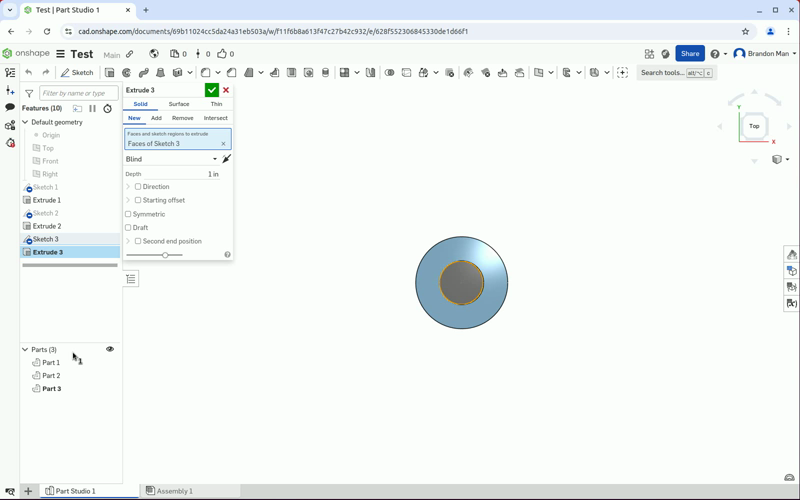
mouse_move(143, 106)
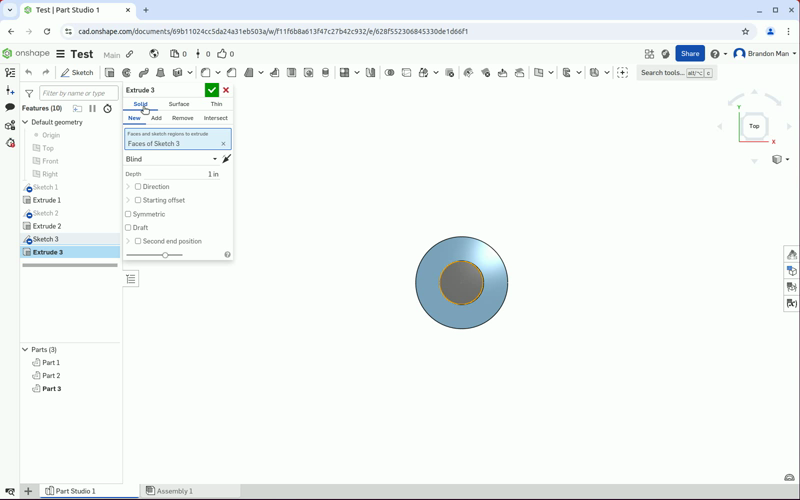
click(143, 106)
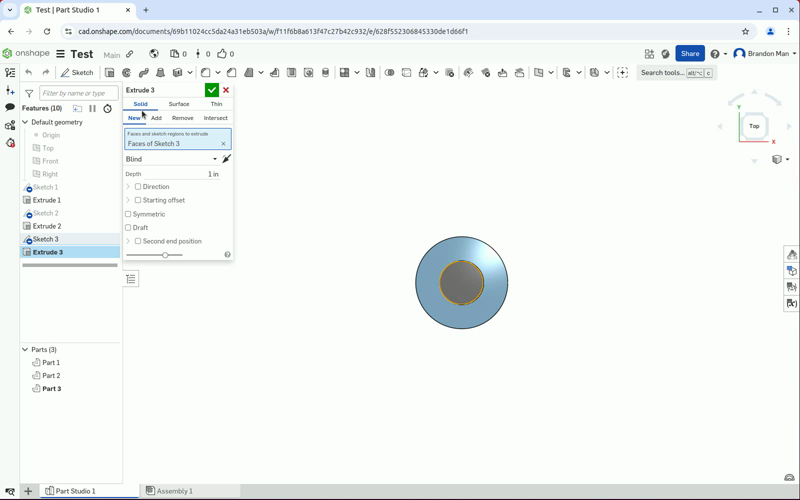
mouse_move(137, 120)
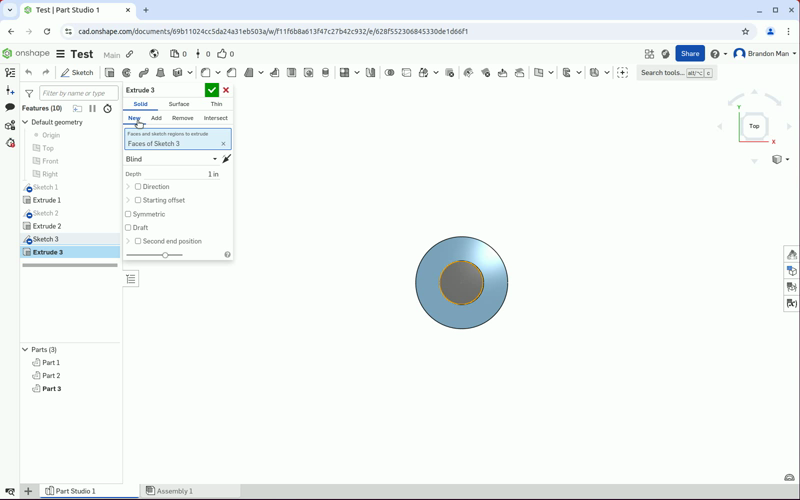
click(137, 120)
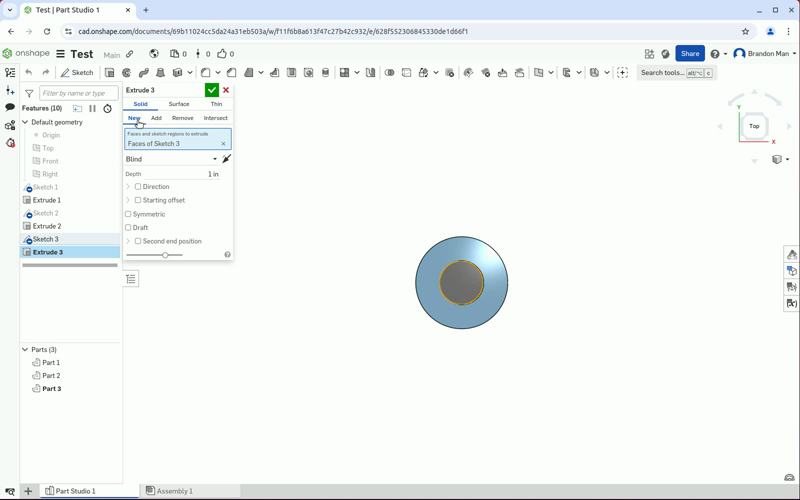
key(tab, 4)
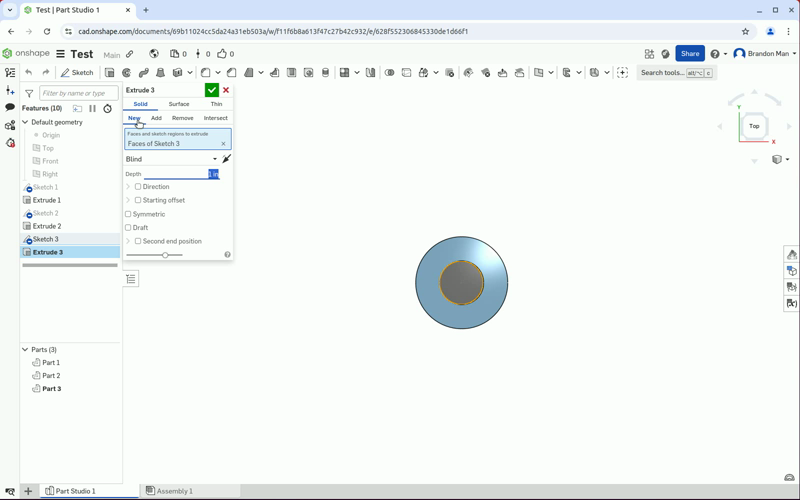
text(-5.536)
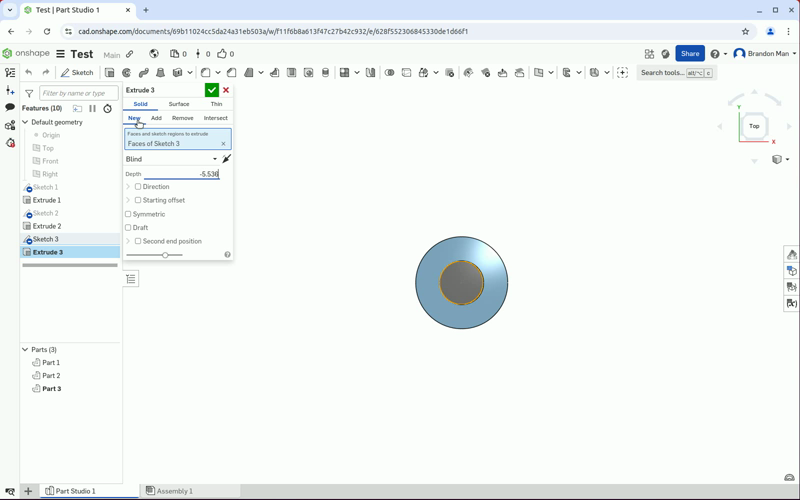
key(enter)
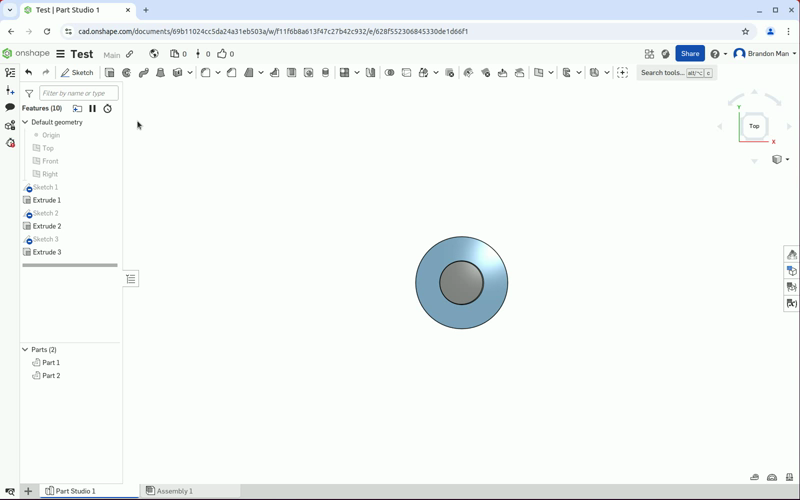
key(shift+h)
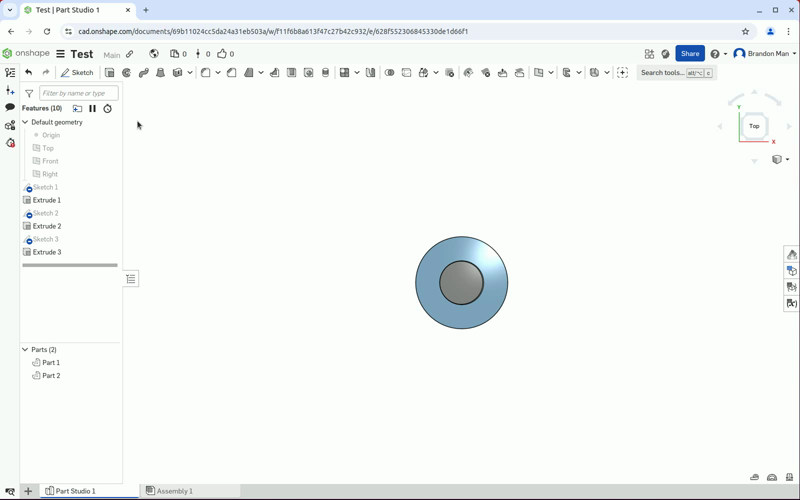
key(shift+h)
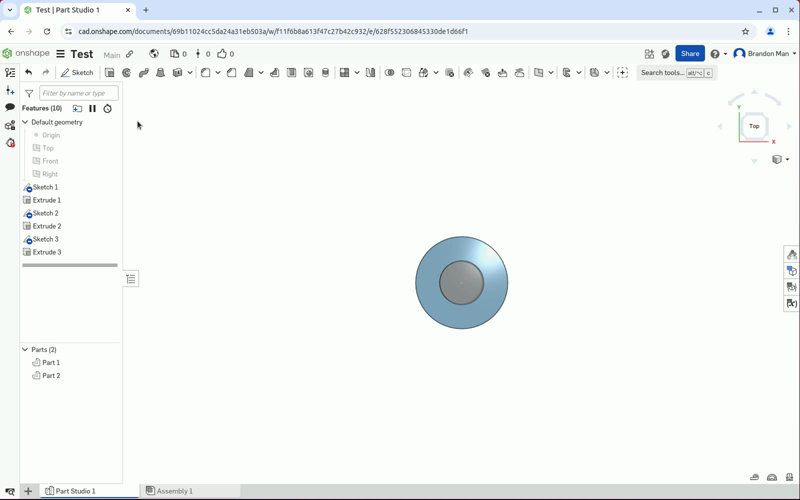
key(shift+7)
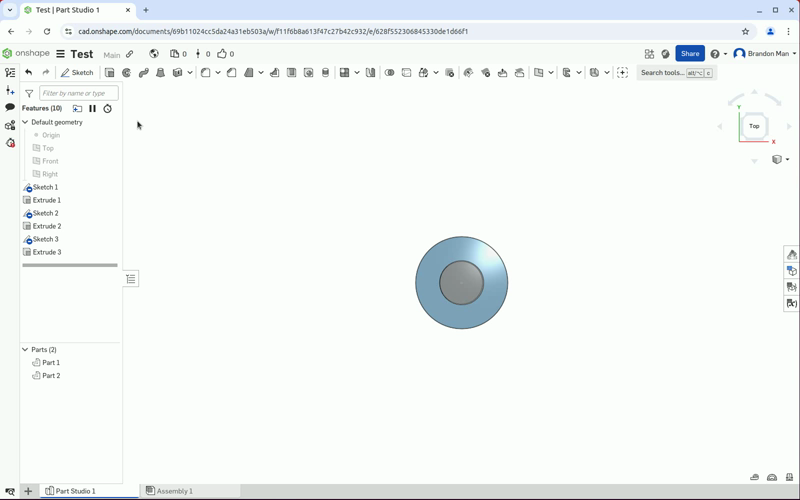
key(up, 3)
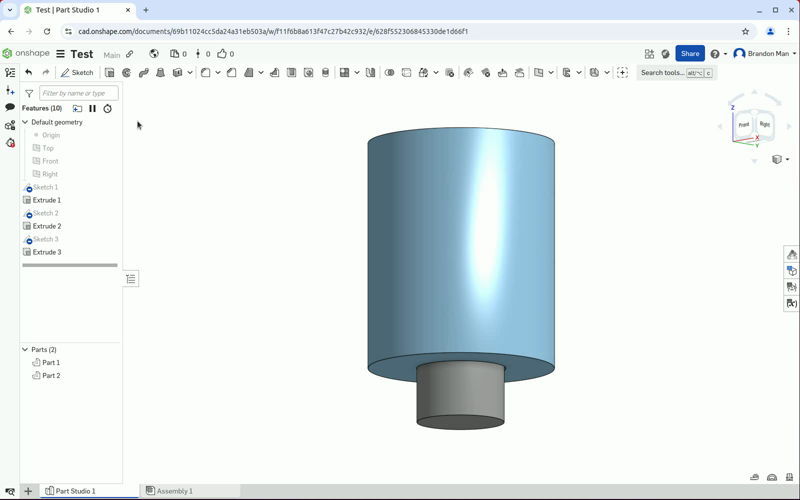
key(left, 3)
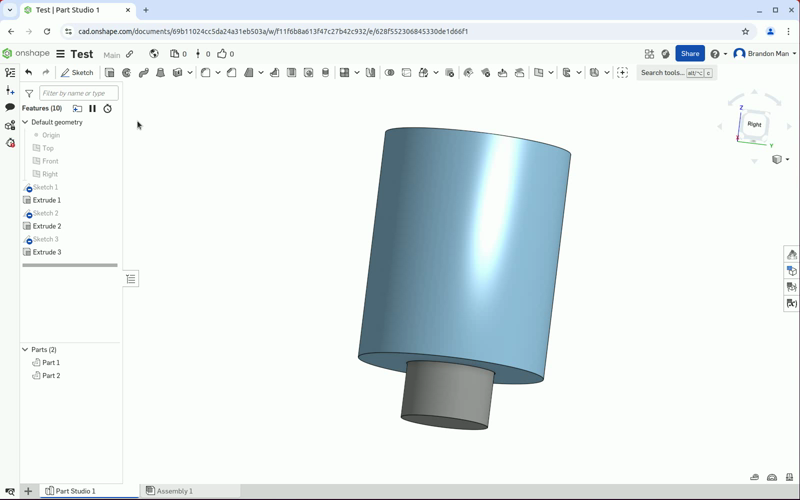
key(right, 3)
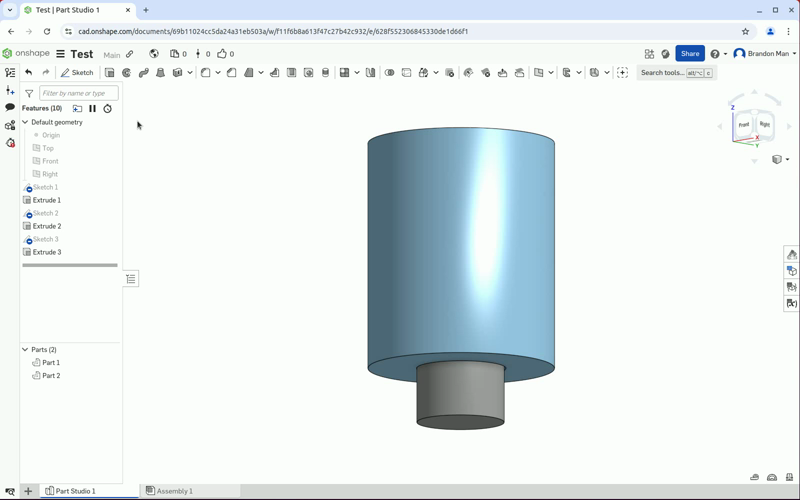
key(down, 3)
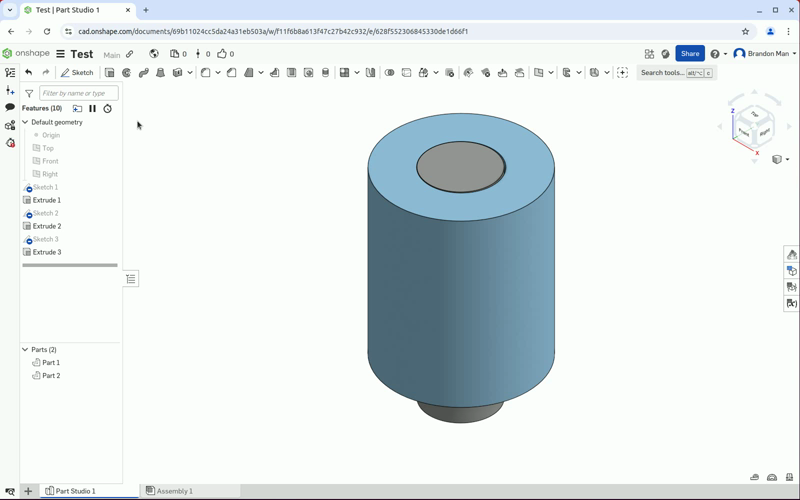
mouse_move(73, 189)
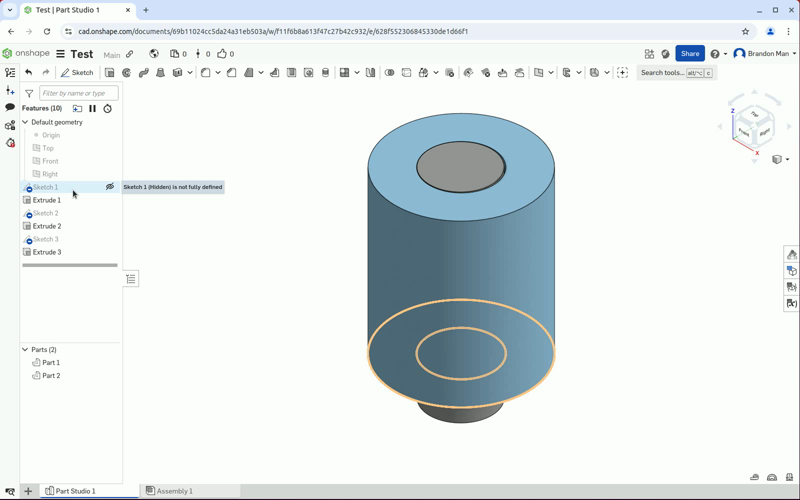
click(73, 189)